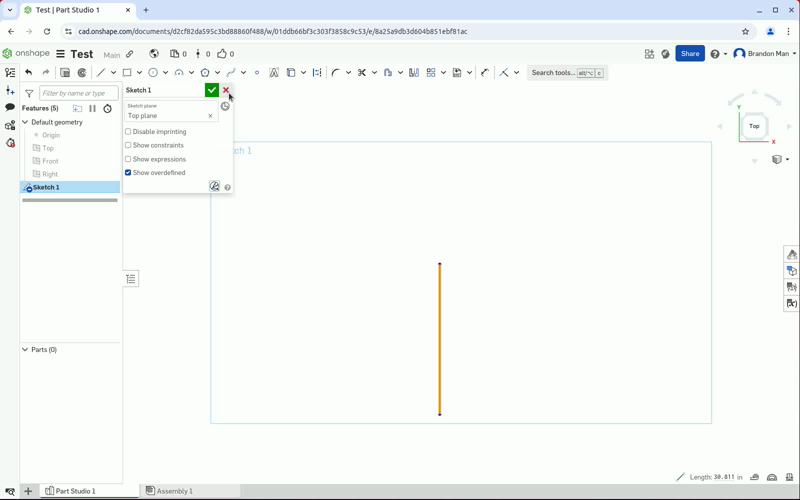
key(shift+h)
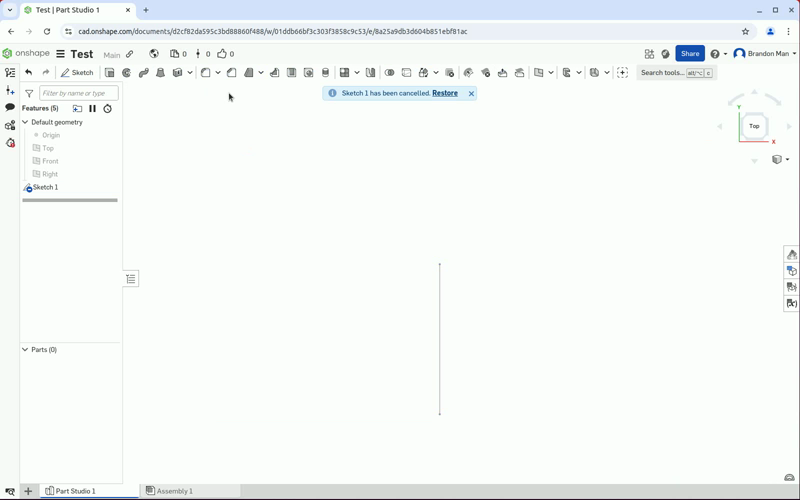
key(shift+s)
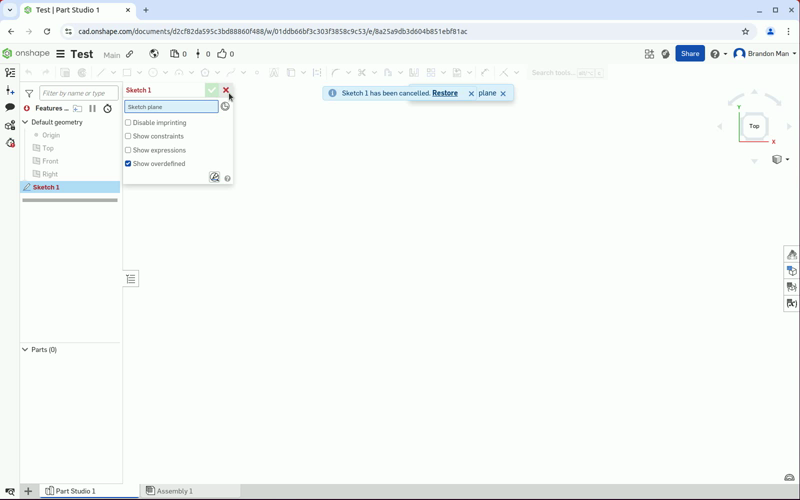
mouse_move(73, 150)
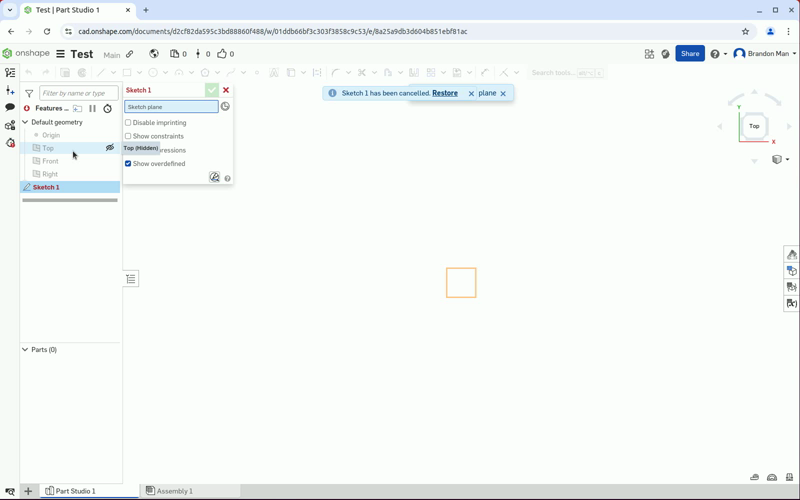
click(73, 150)
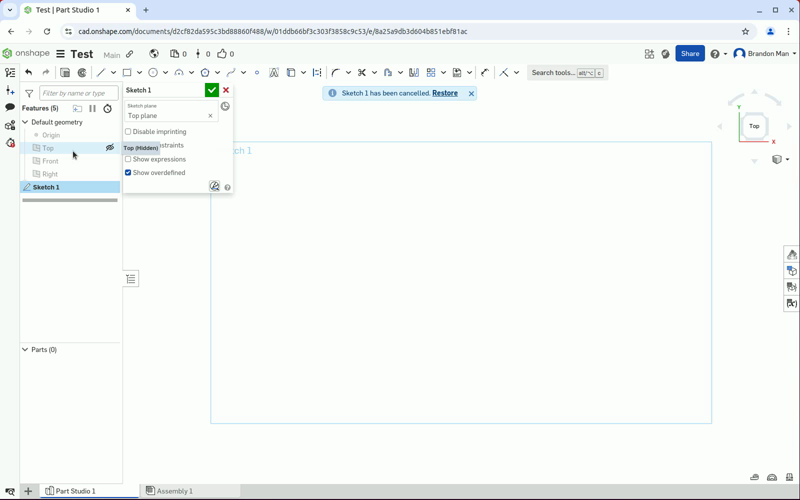
mouse_move(73, 352)
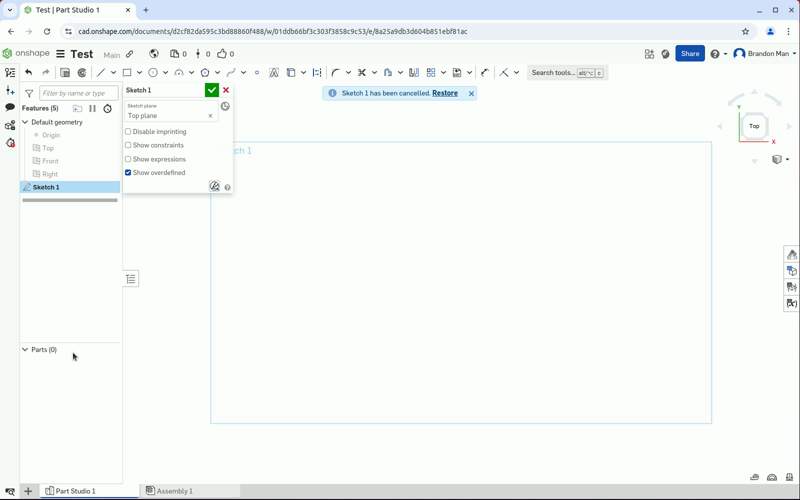
key(y)
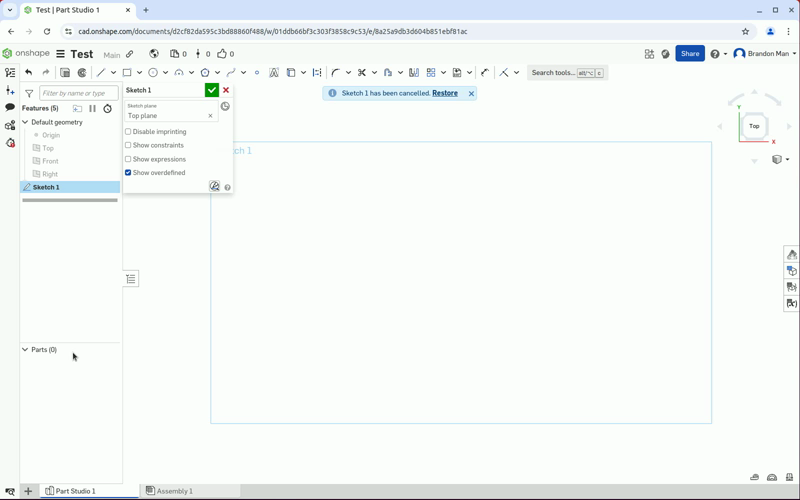
key(c)
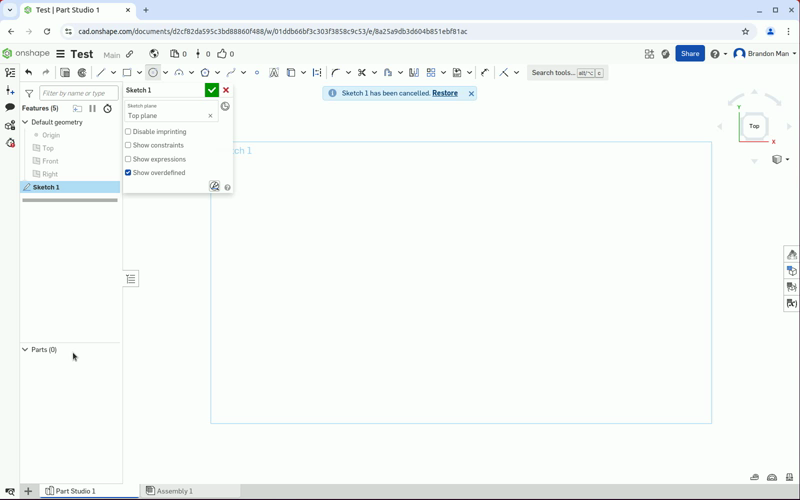
key_down(shift)
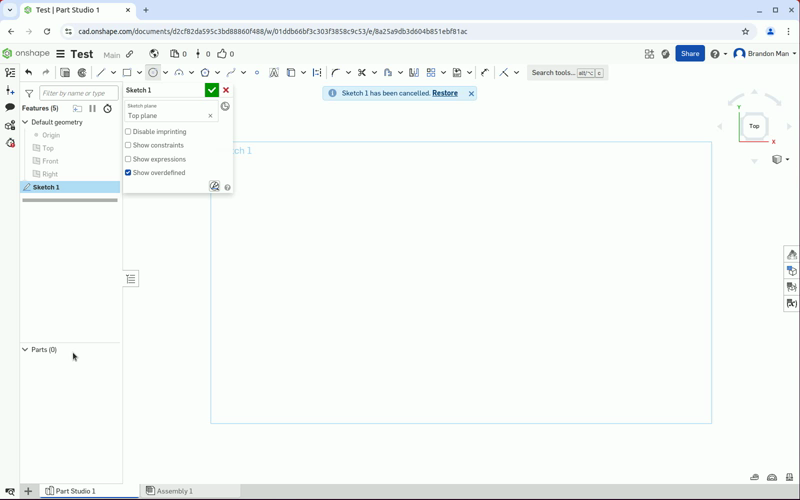
mouse_move(461, 282)
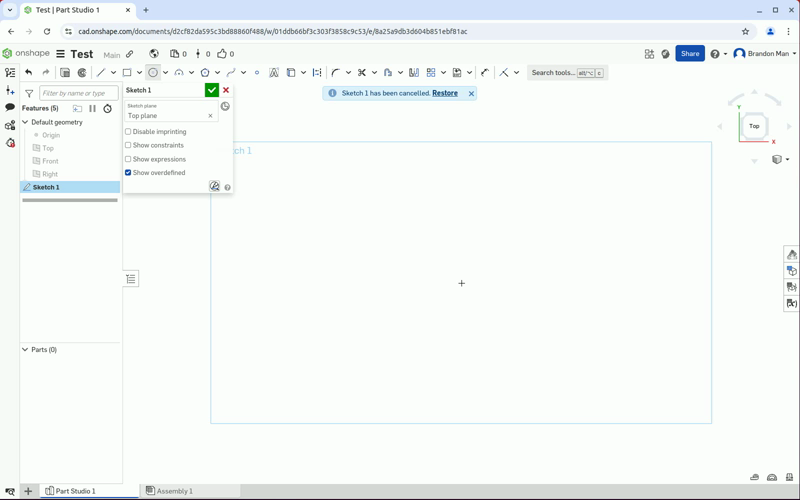
click(461, 282)
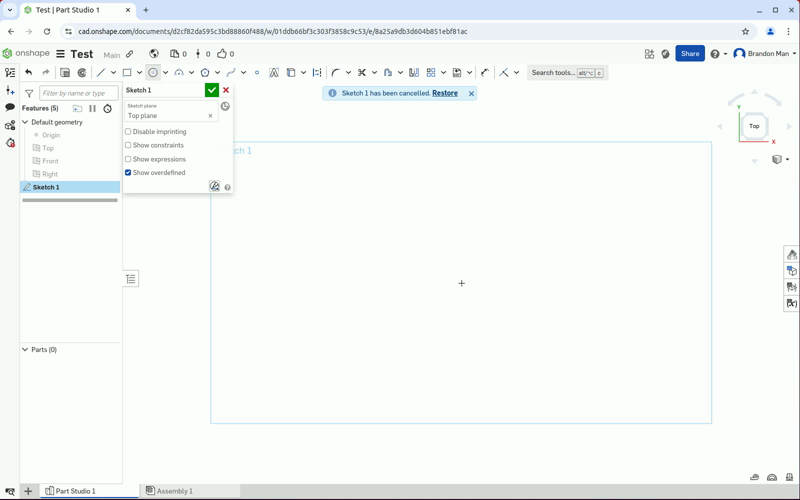
key_up(shift)
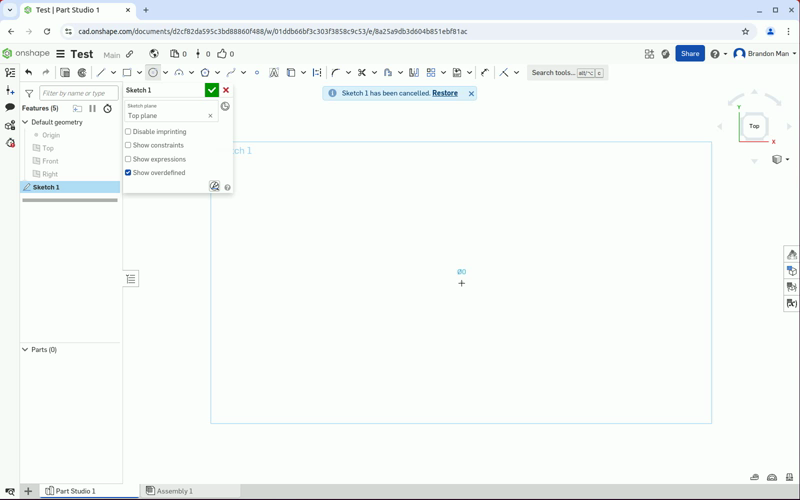
mouse_move(570, 282)
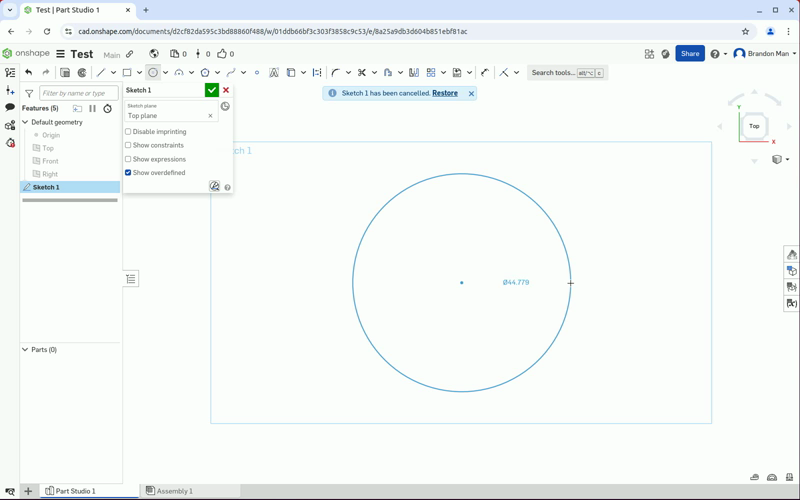
click(570, 282)
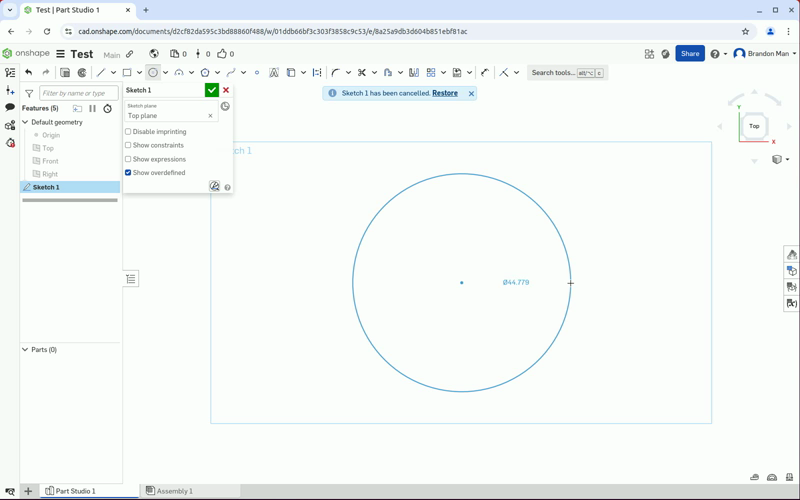
key(esc)
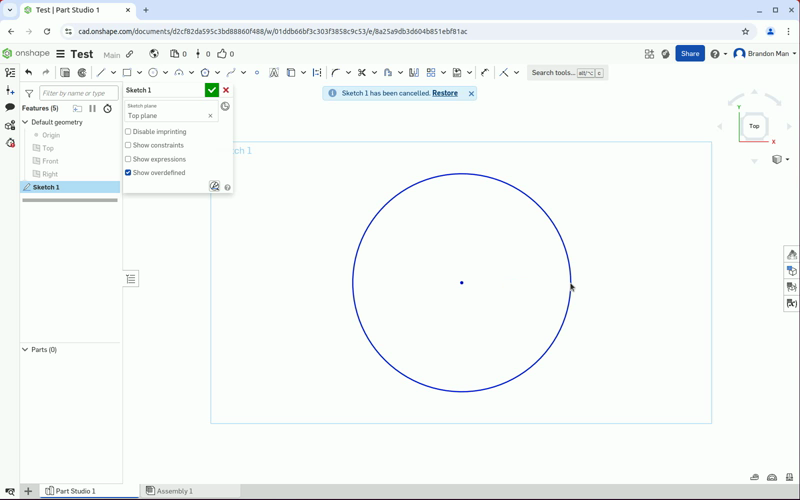
mouse_move(479, 282)
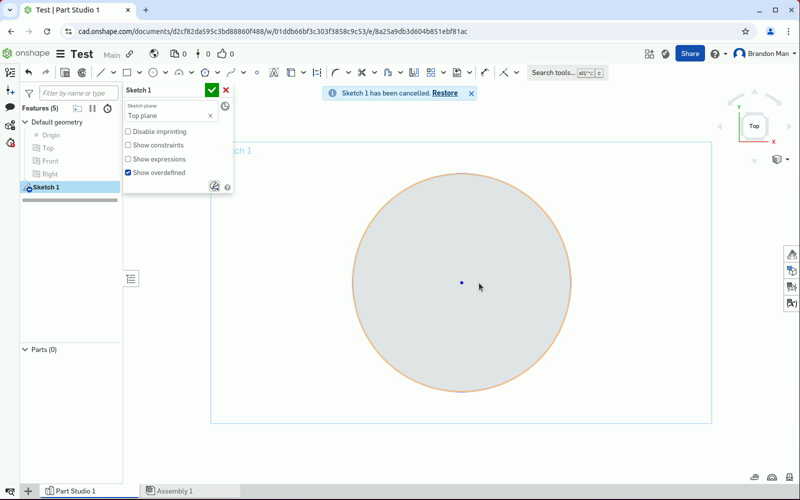
click(479, 282)
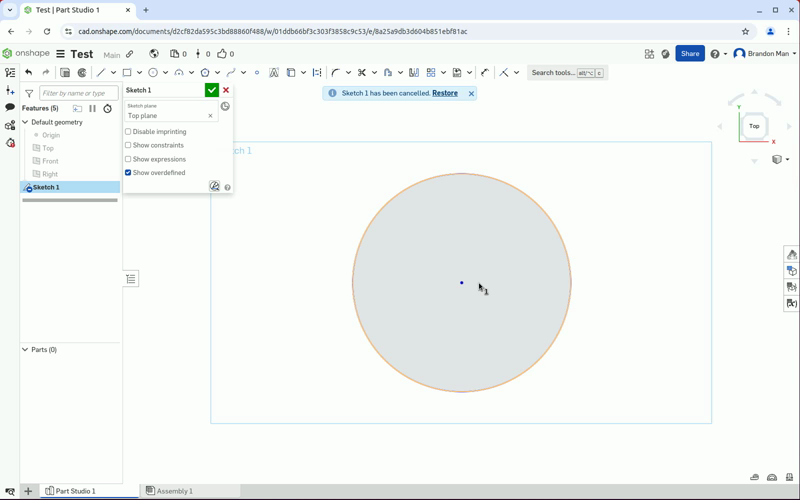
mouse_move(73, 352)
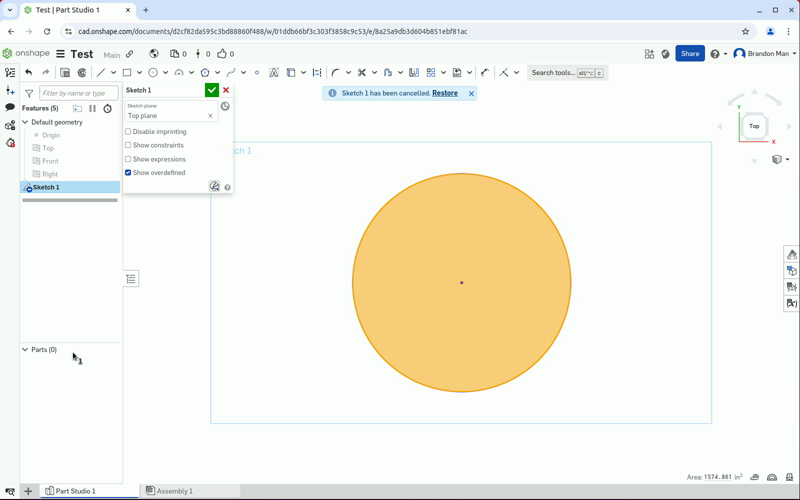
key(shift+y)
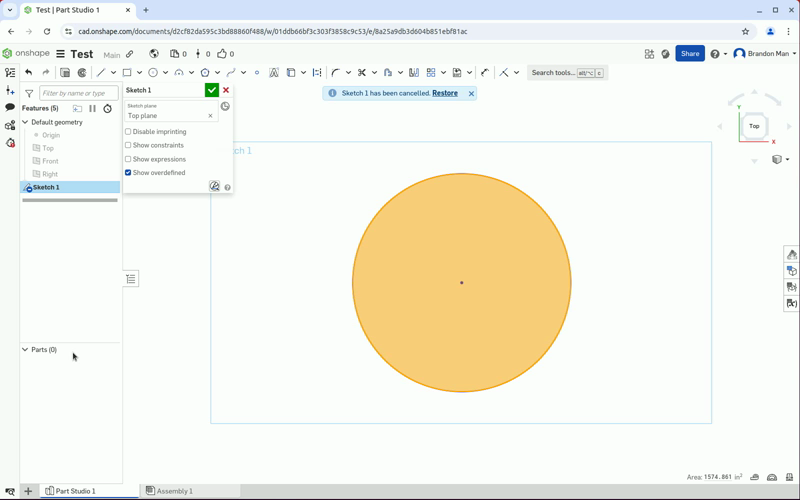
key(shift+e)
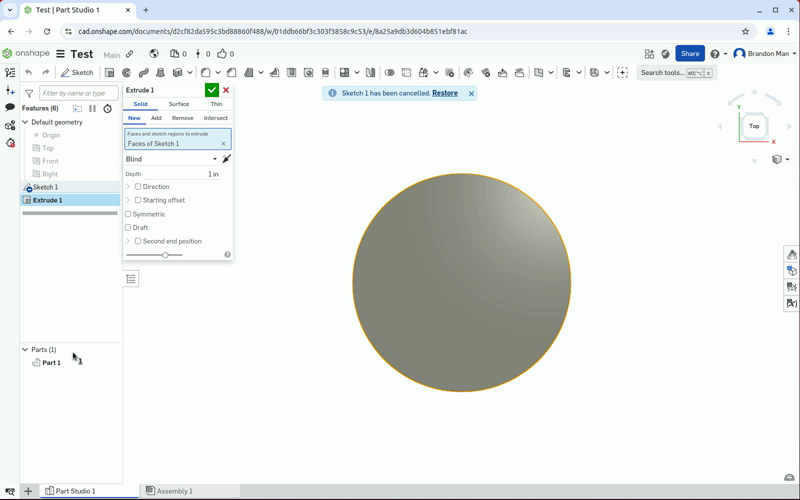
mouse_move(143, 106)
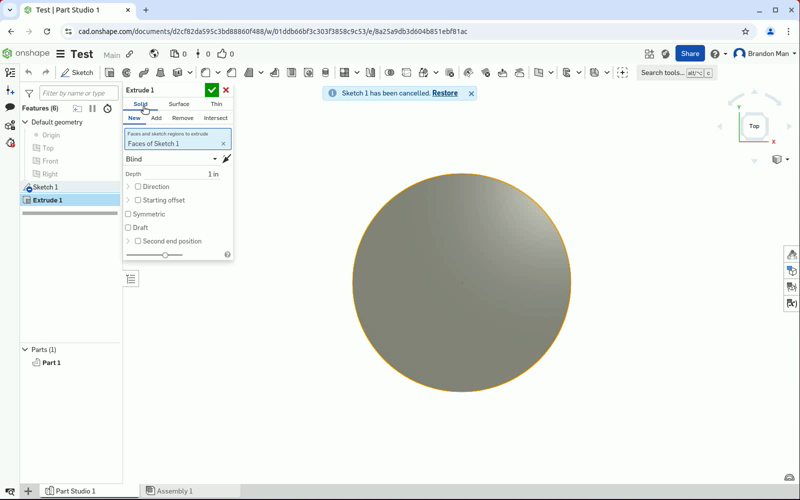
click(143, 106)
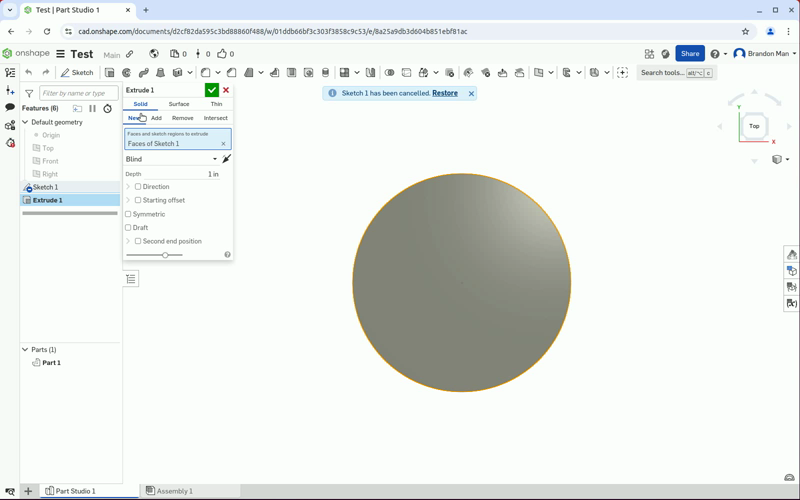
mouse_move(137, 120)
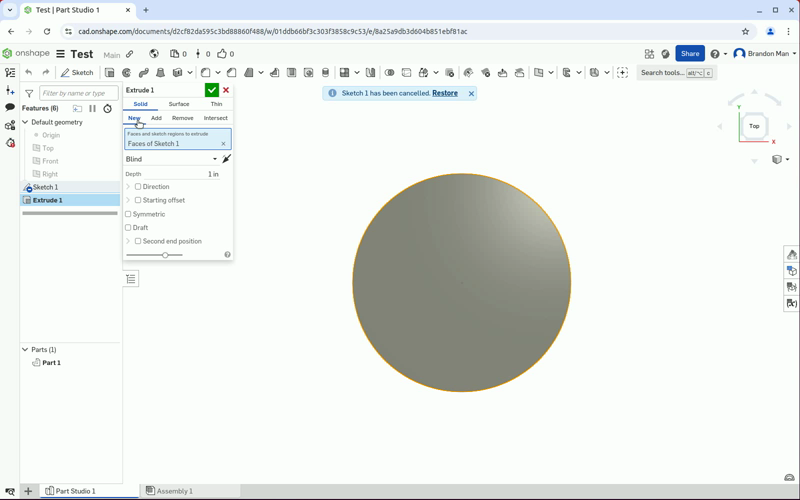
click(137, 120)
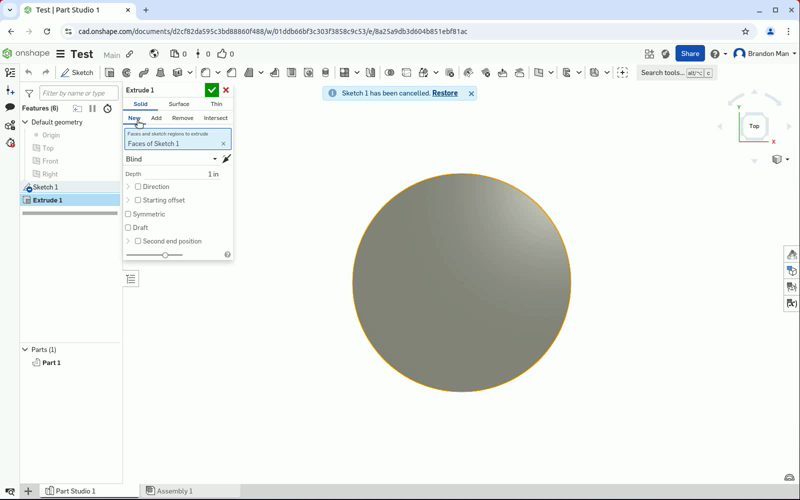
key(tab, 4)
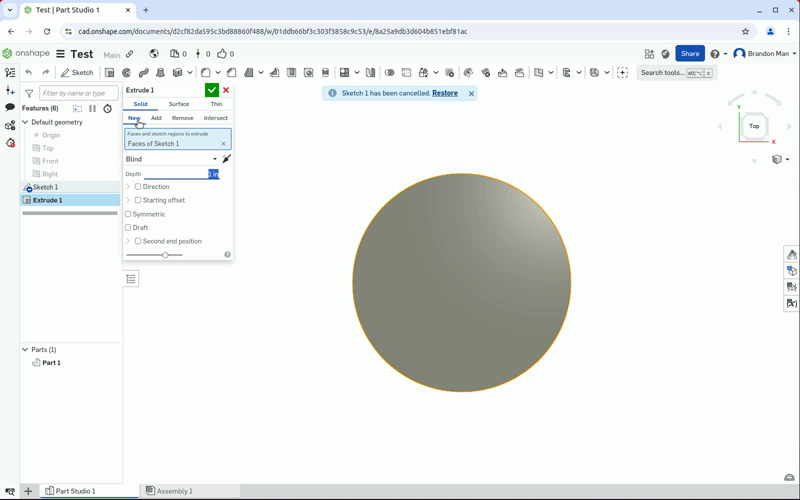
text(23.108)
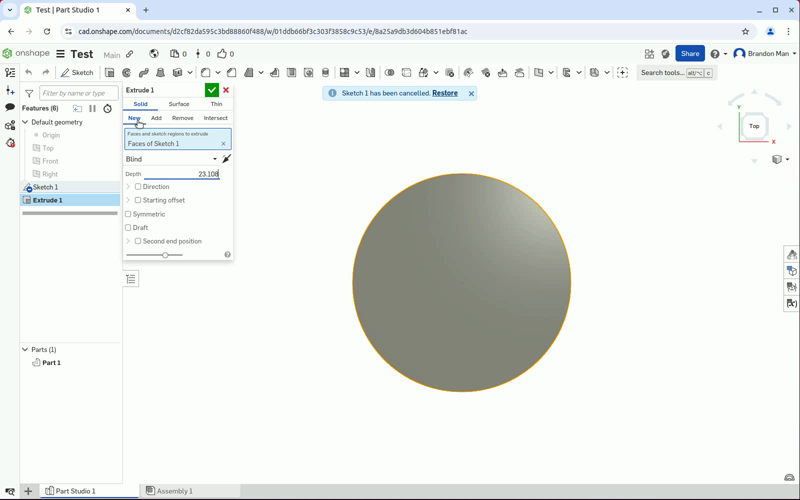
key(enter)
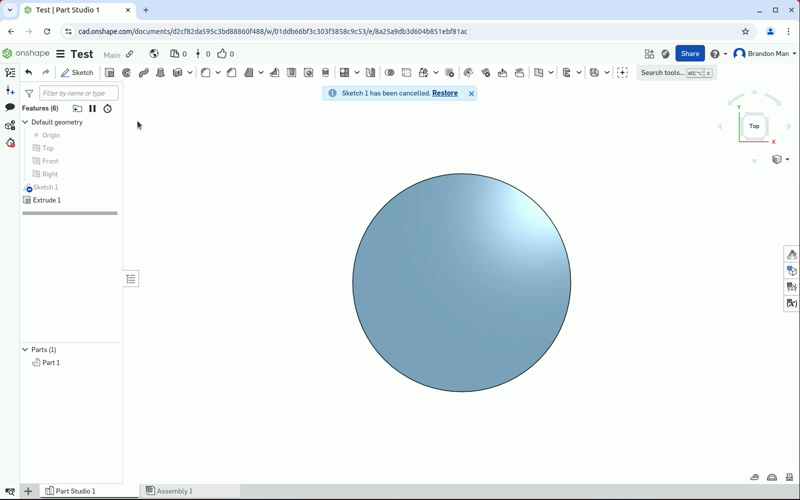
key(shift+h)
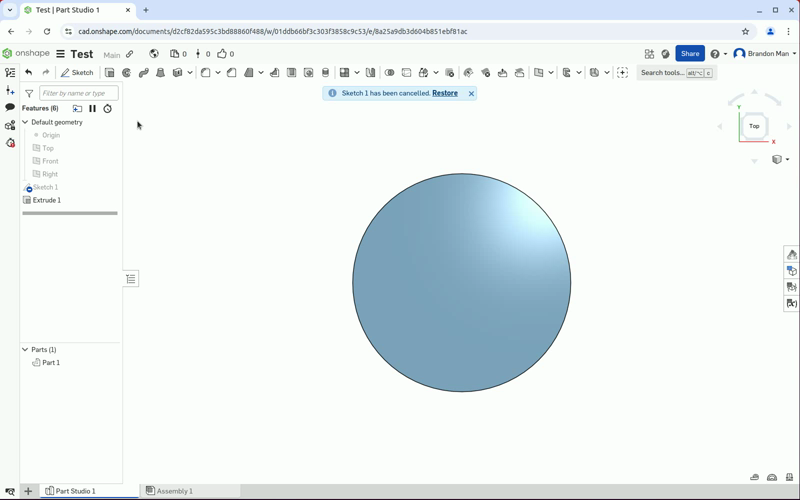
key(shift+h)
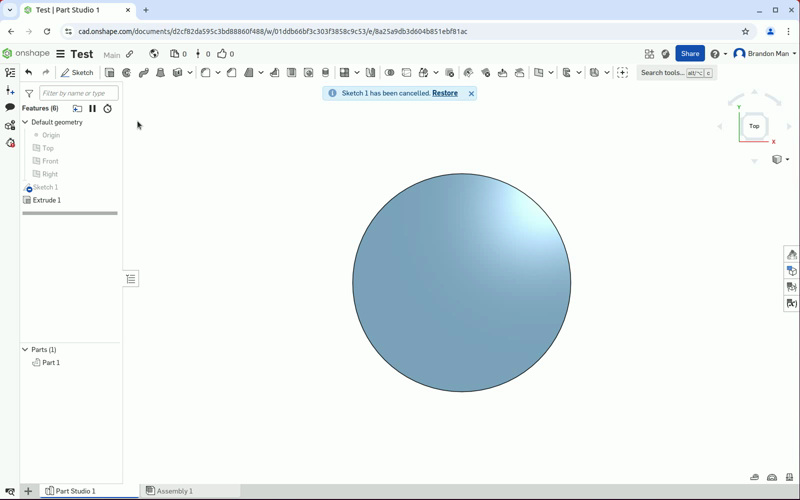
mouse_move(73, 189)
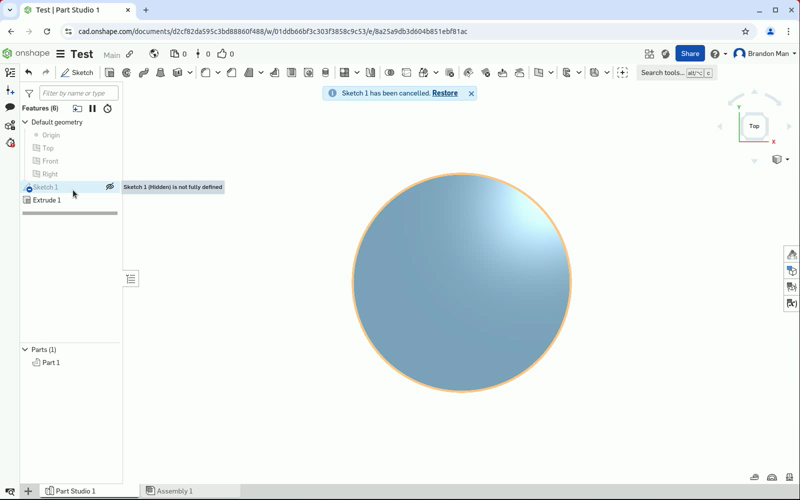
click(73, 189)
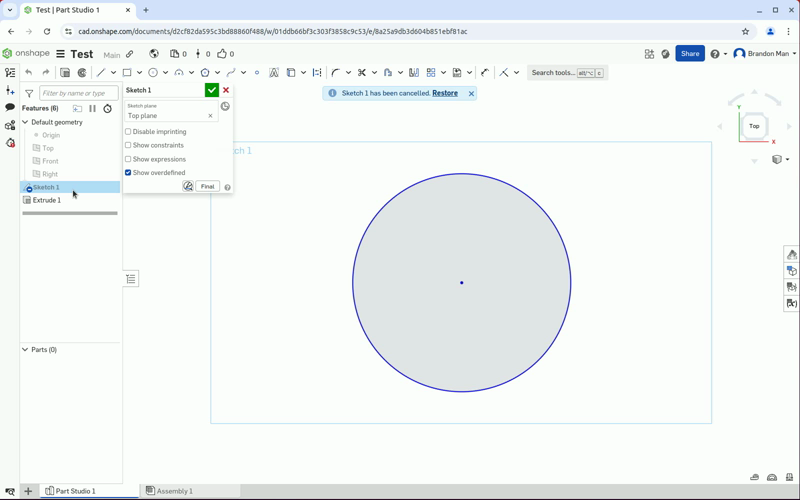
mouse_move(229, 92)
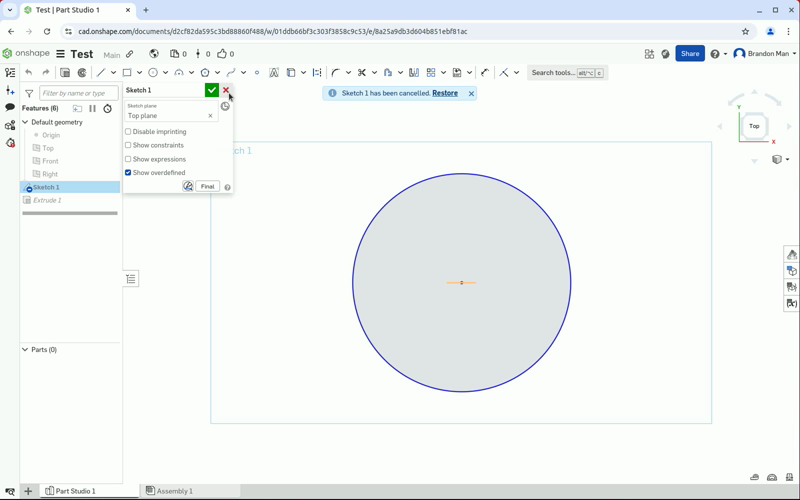
click(229, 92)
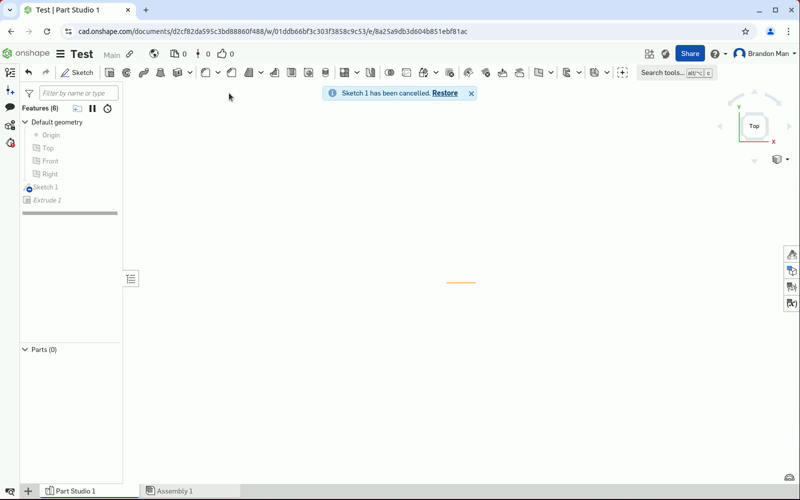
mouse_move(541, 75)
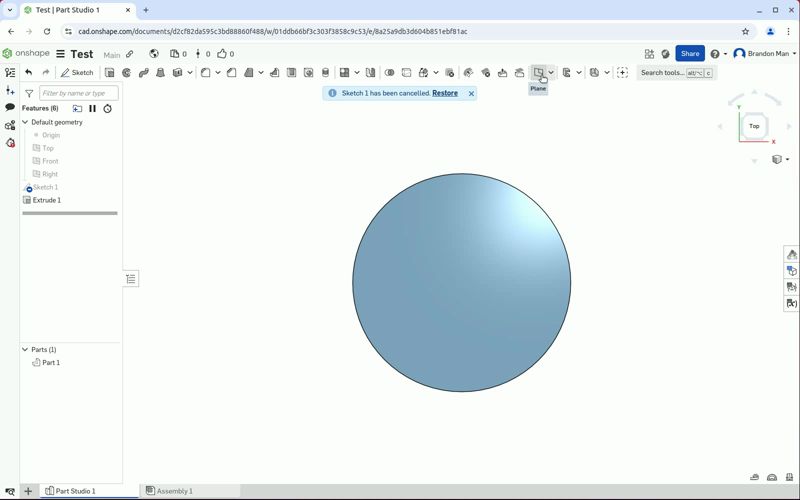
click(541, 75)
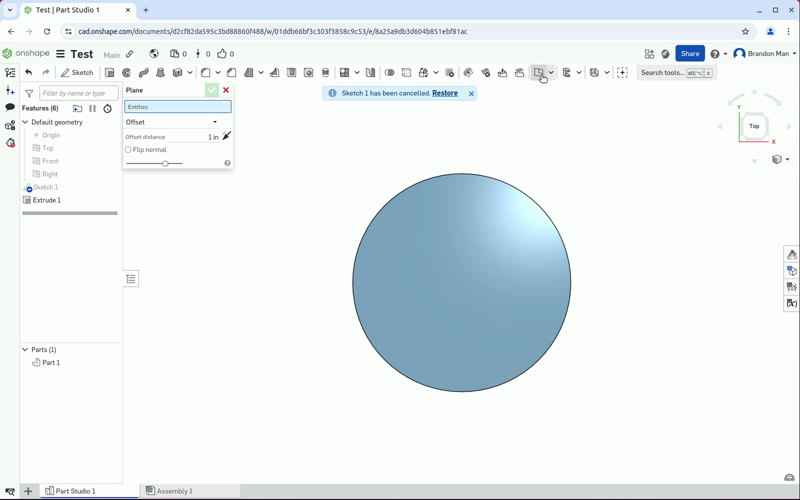
mouse_move(73, 150)
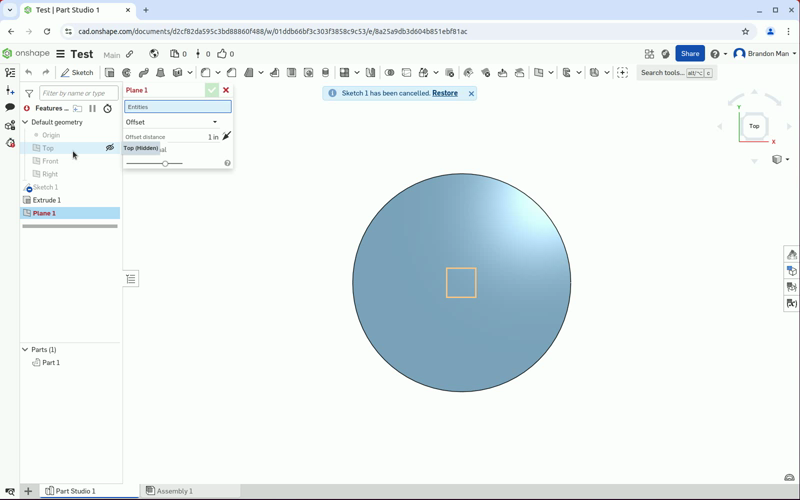
click(73, 150)
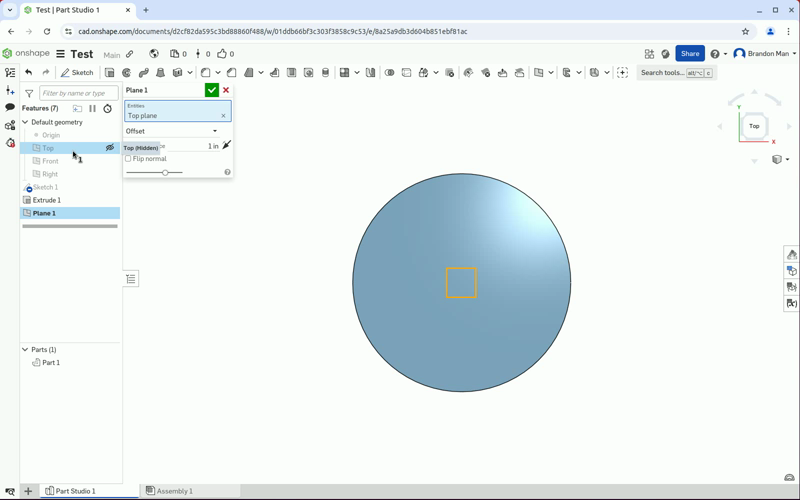
key(tab, 2)
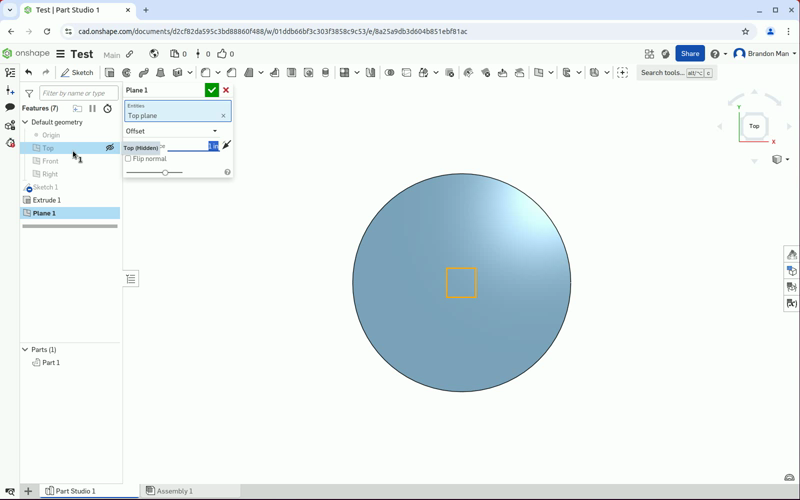
text(23.108)
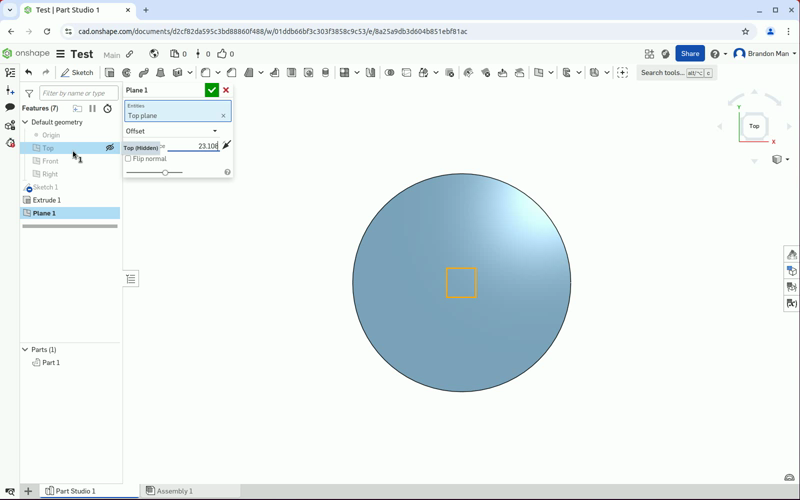
key(enter, 2)
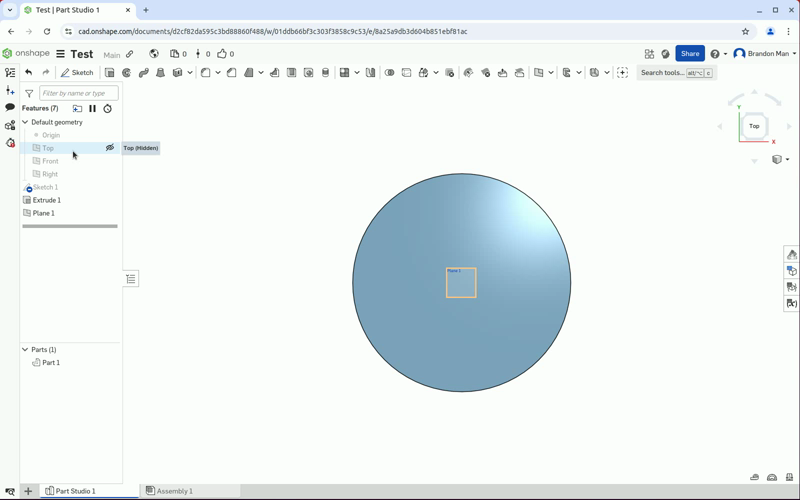
key(shift+s)
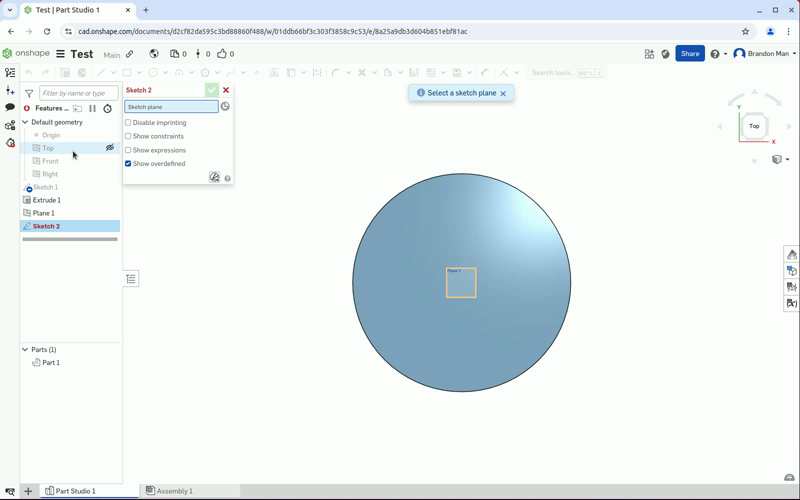
mouse_move(73, 215)
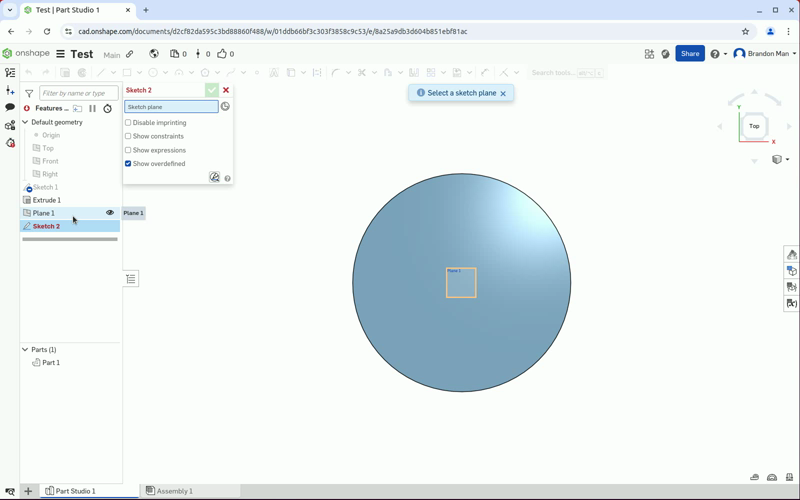
click(73, 215)
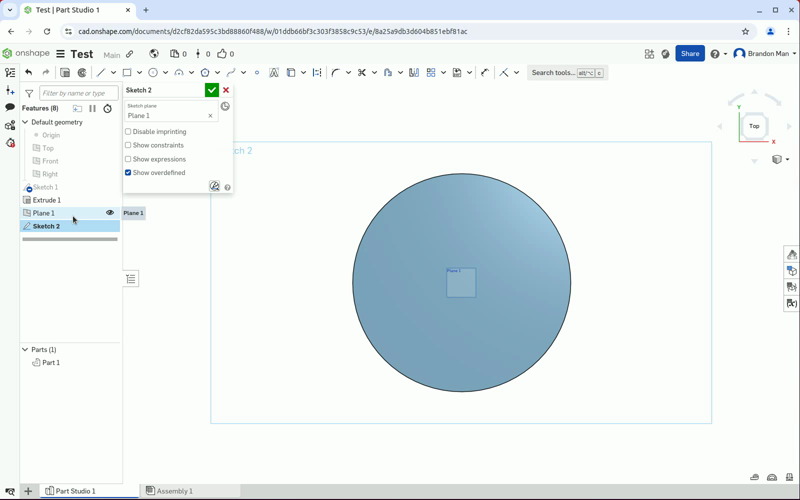
mouse_move(73, 352)
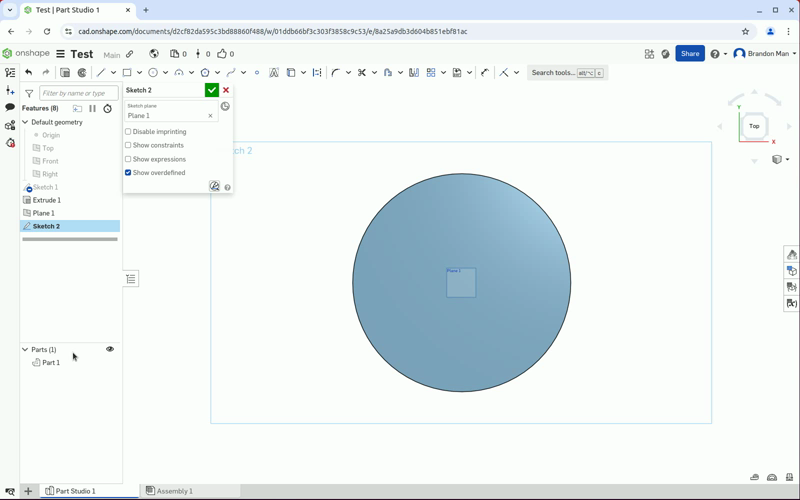
key(y)
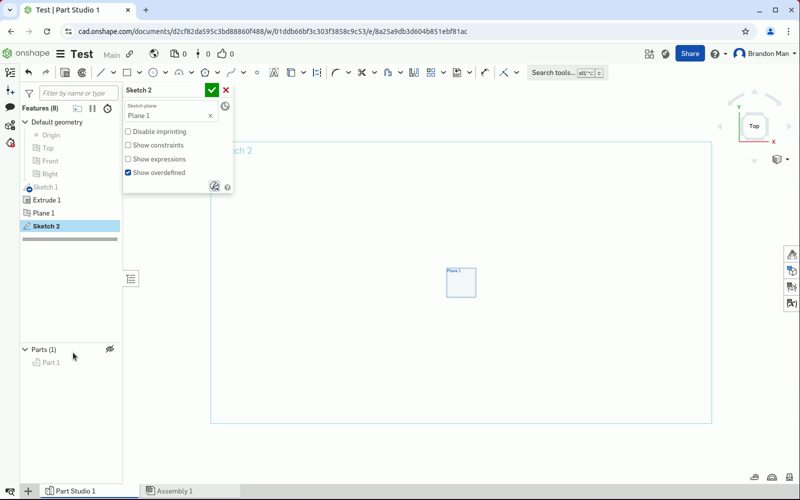
key(l)
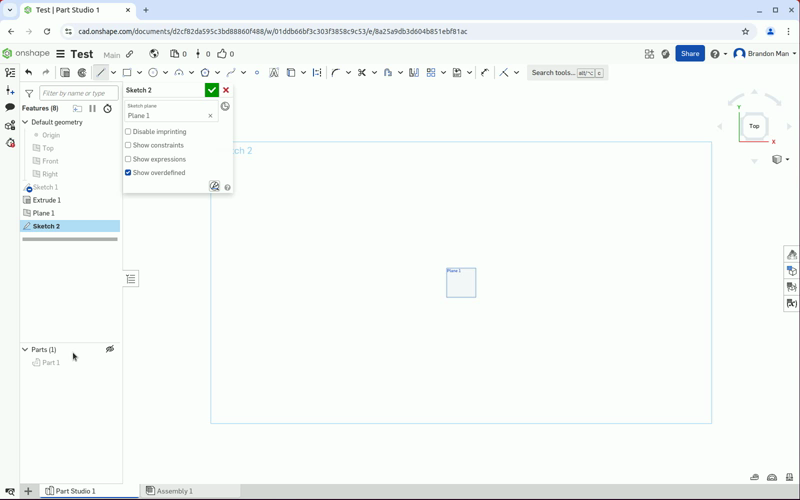
key_down(shift)
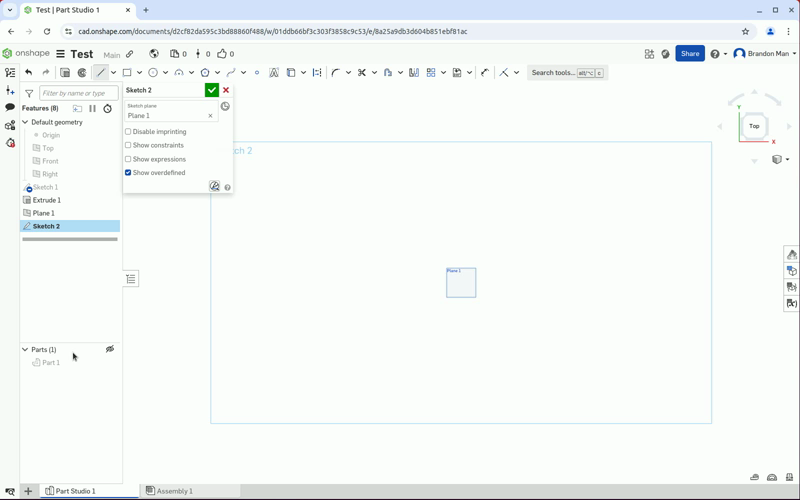
mouse_move(396, 293)
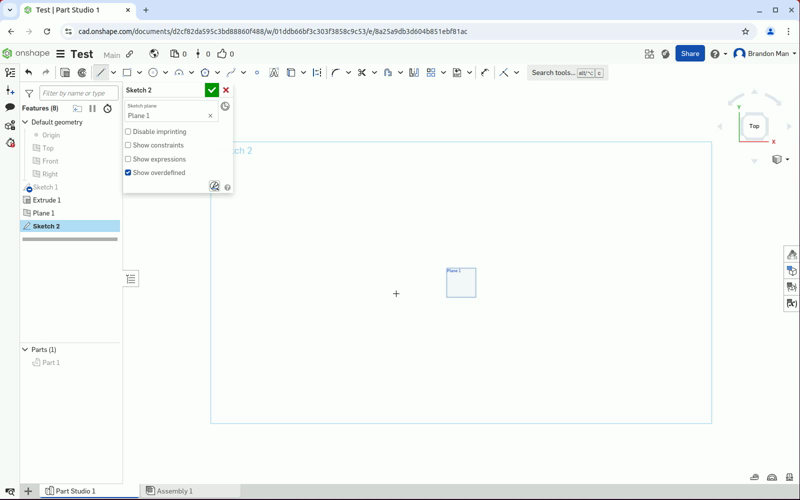
click(396, 293)
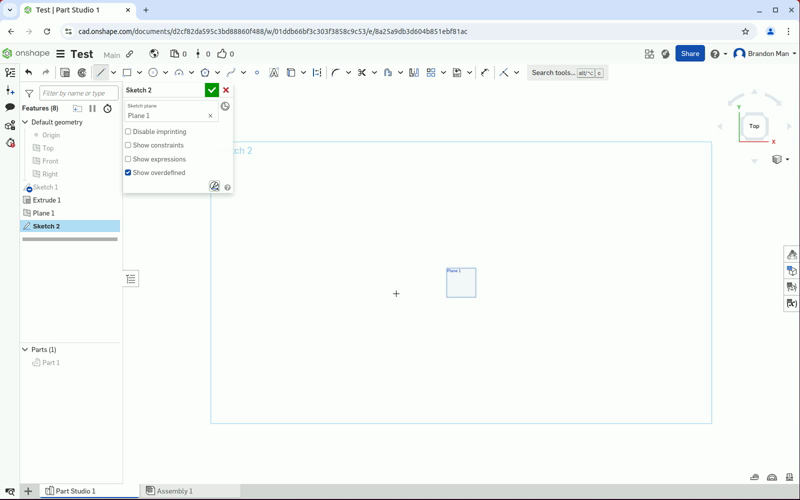
key_up(shift)
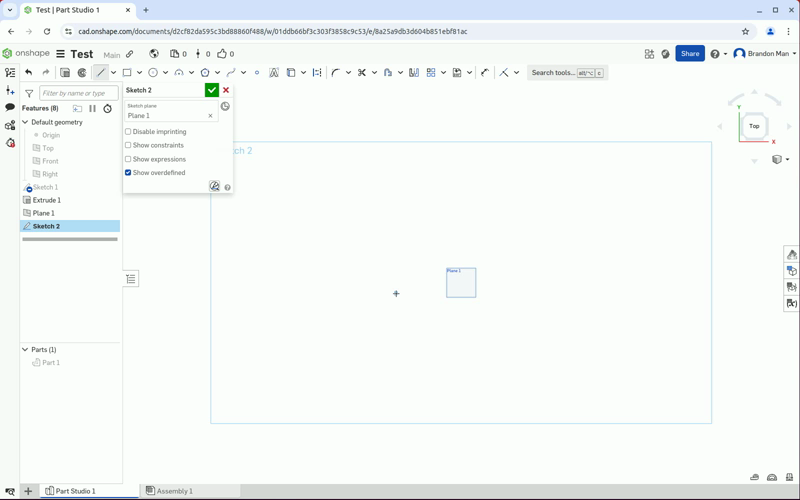
key_down(shift)
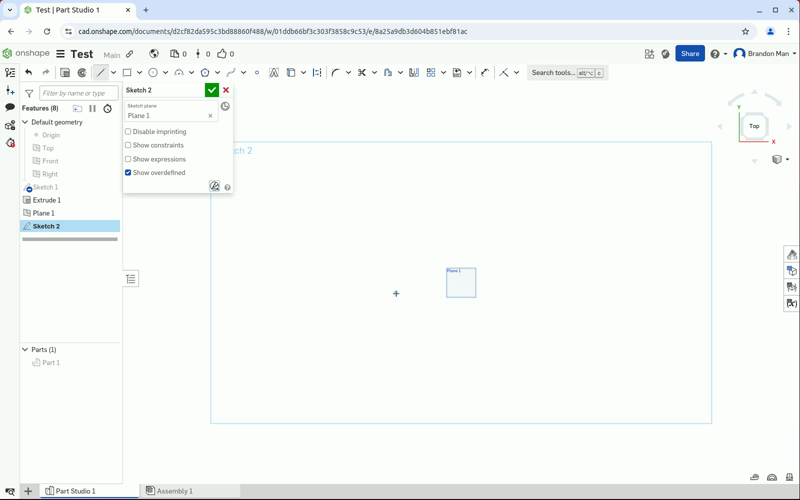
mouse_move(437, 344)
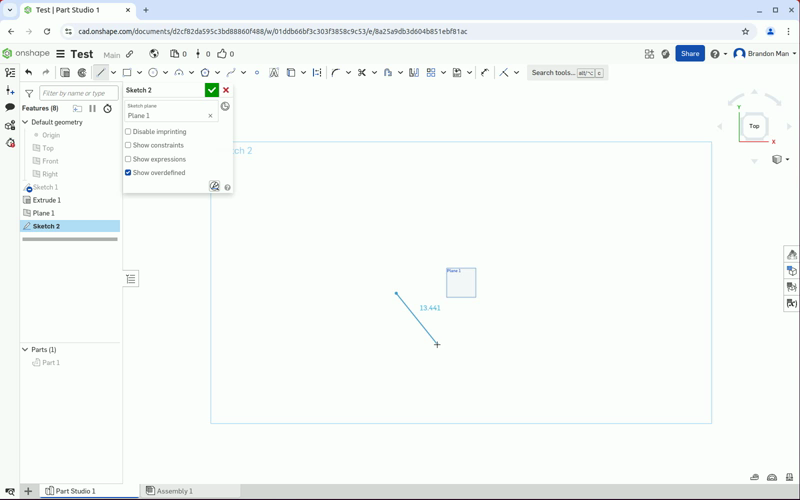
click(437, 344)
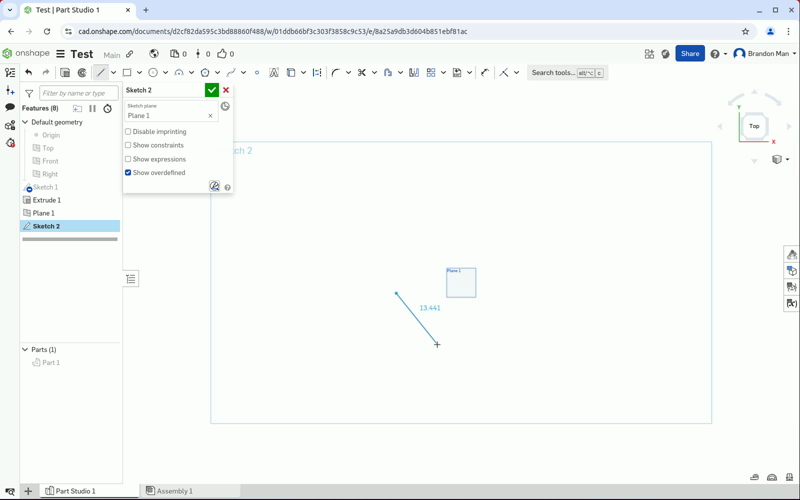
key_up(shift)
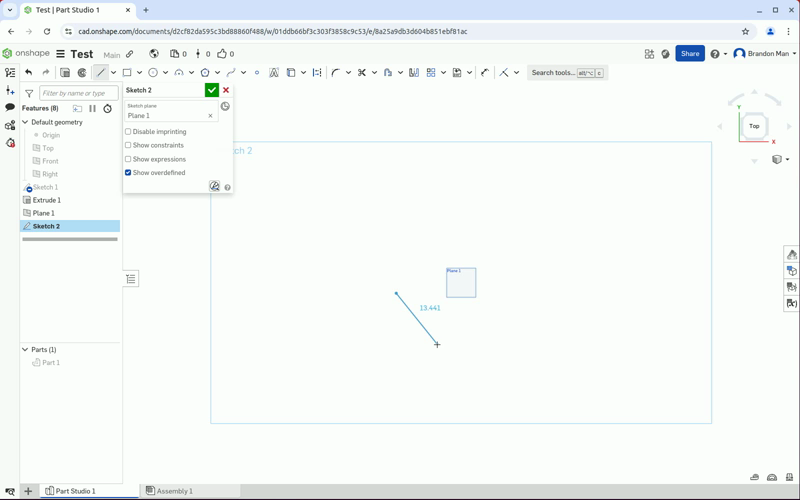
key_down(shift)
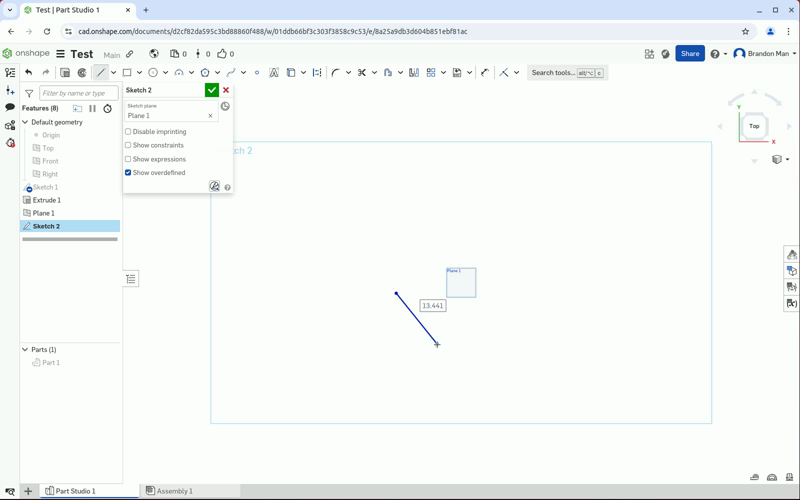
mouse_move(502, 334)
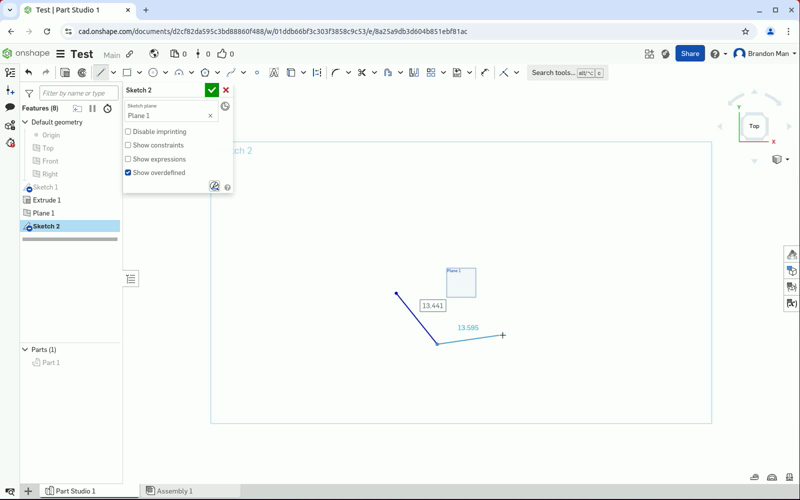
click(502, 334)
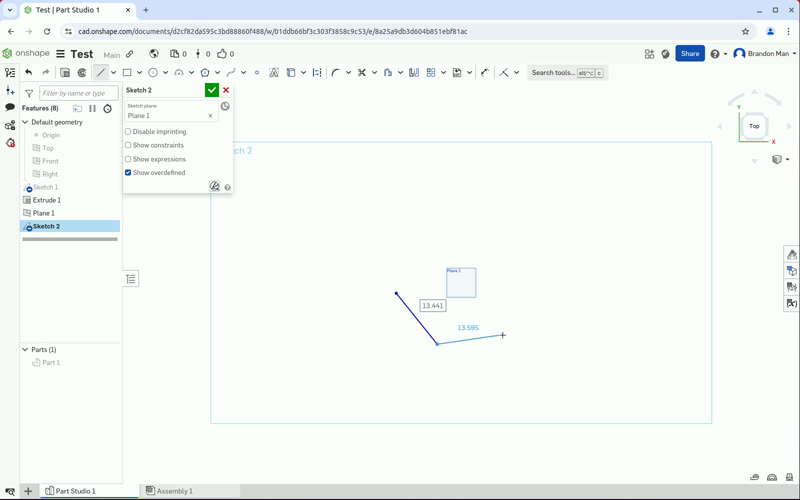
key_up(shift)
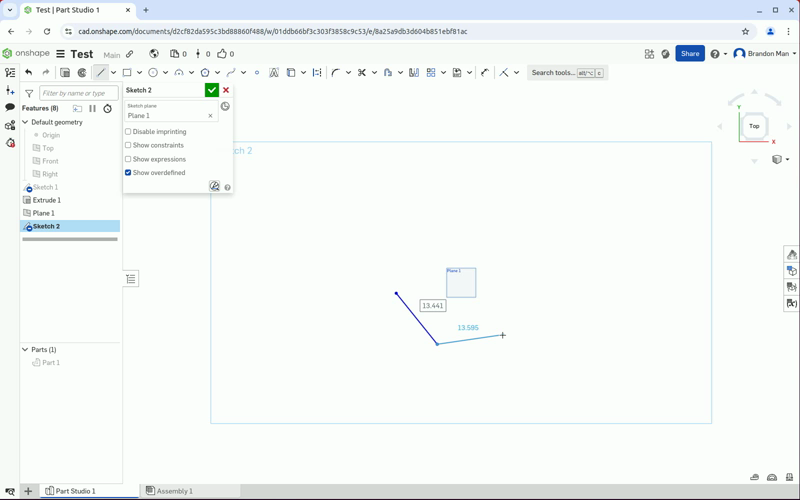
key_down(shift)
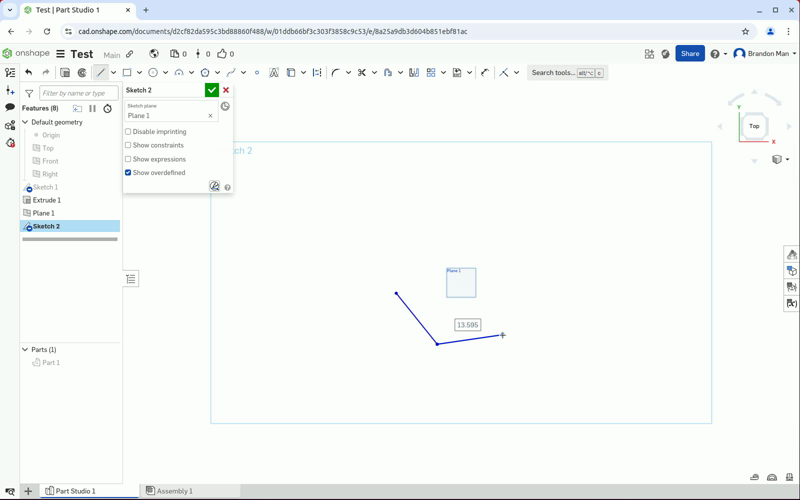
mouse_move(526, 273)
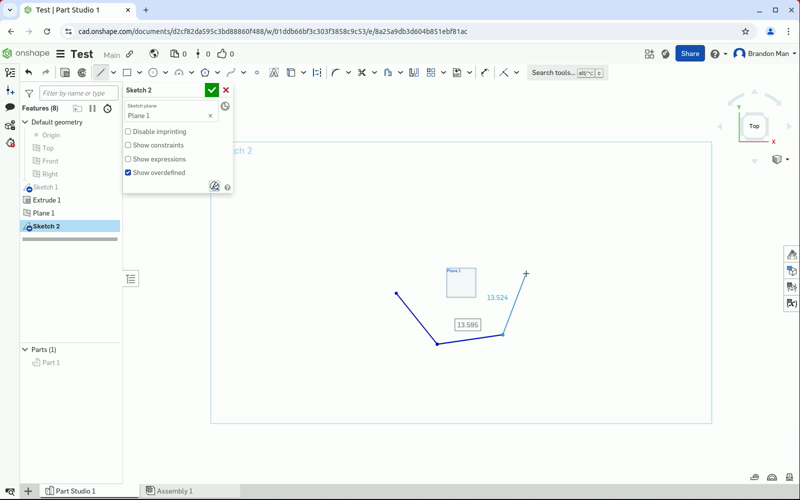
click(526, 273)
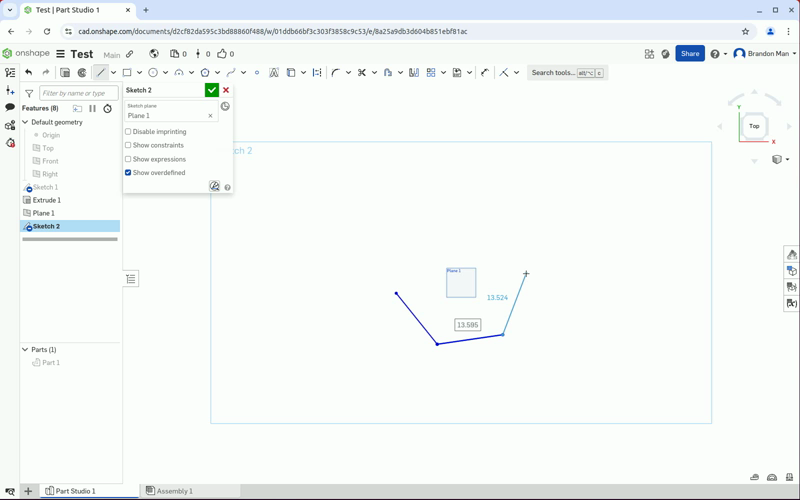
key_up(shift)
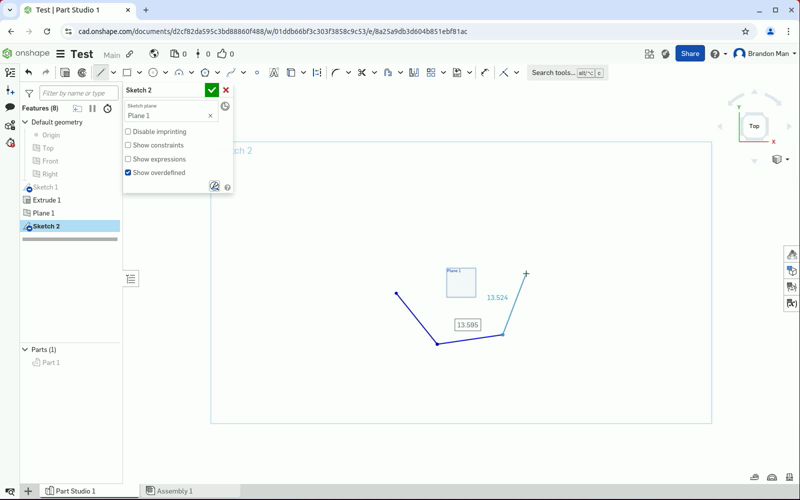
key_down(shift)
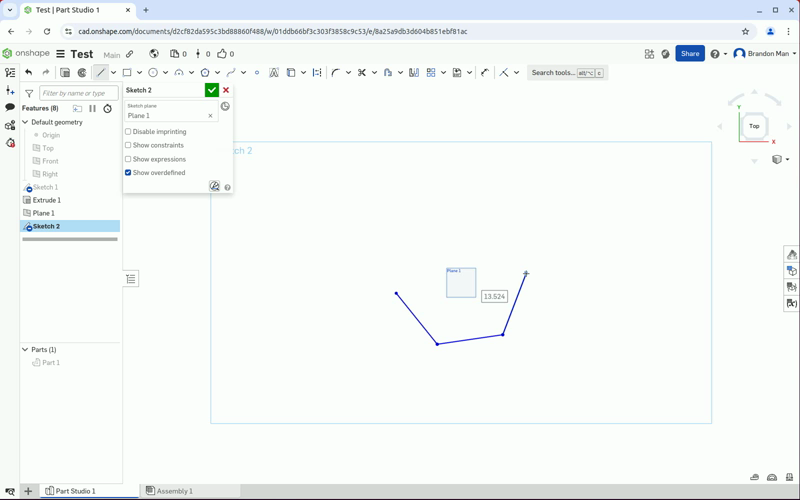
mouse_move(485, 222)
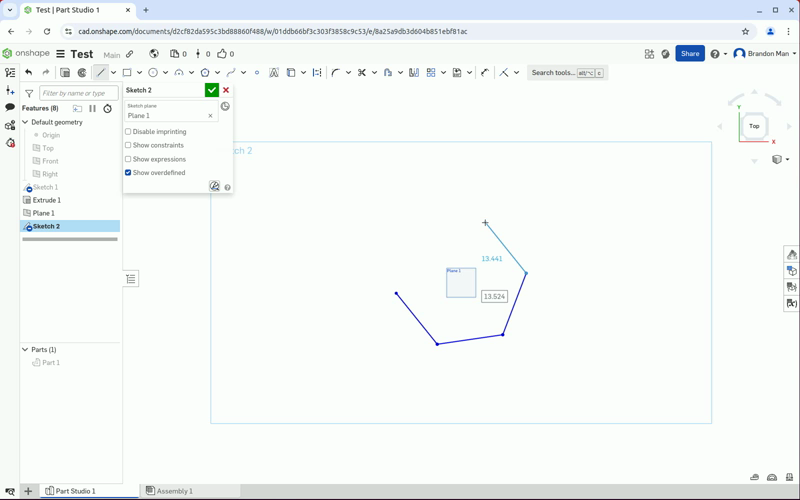
click(485, 222)
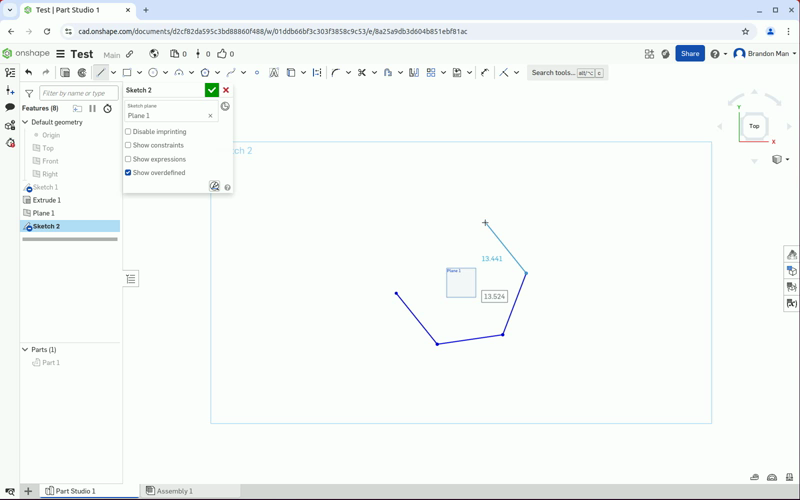
key_up(shift)
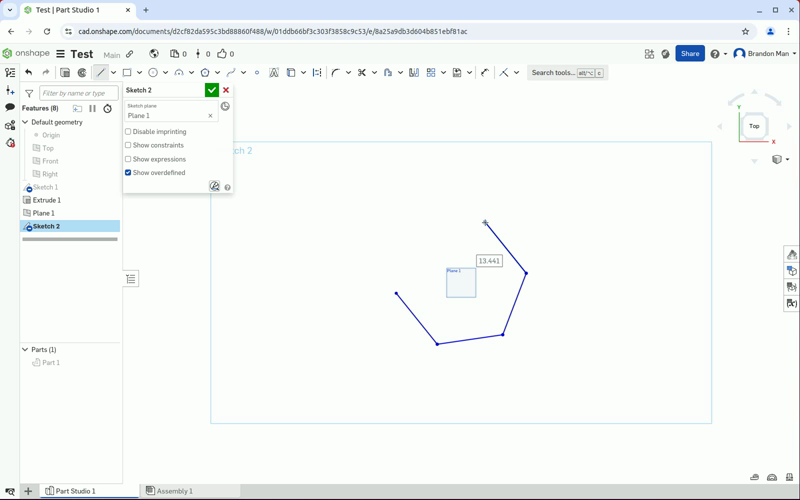
key_down(shift)
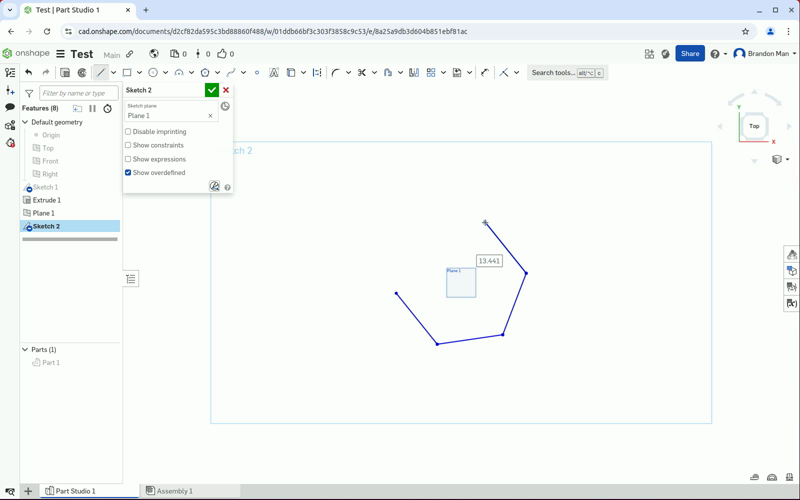
mouse_move(419, 231)
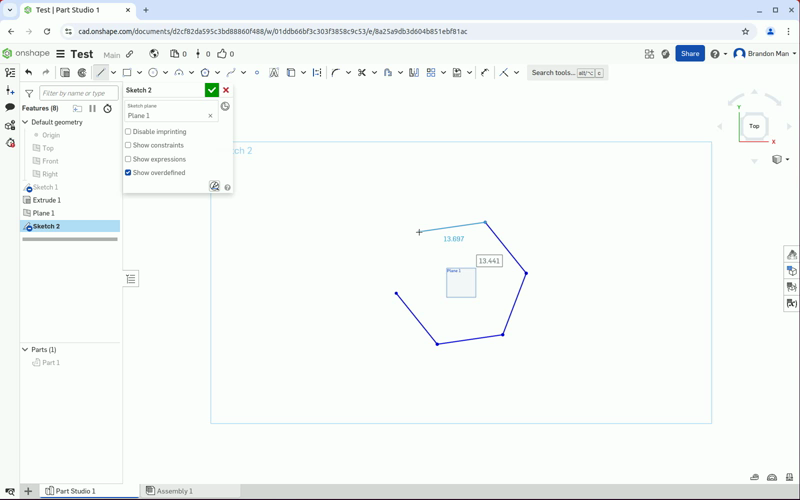
click(419, 231)
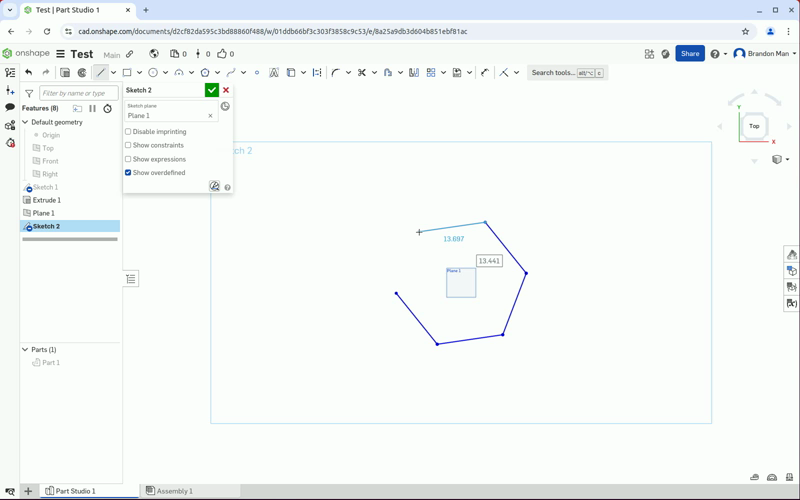
key_up(shift)
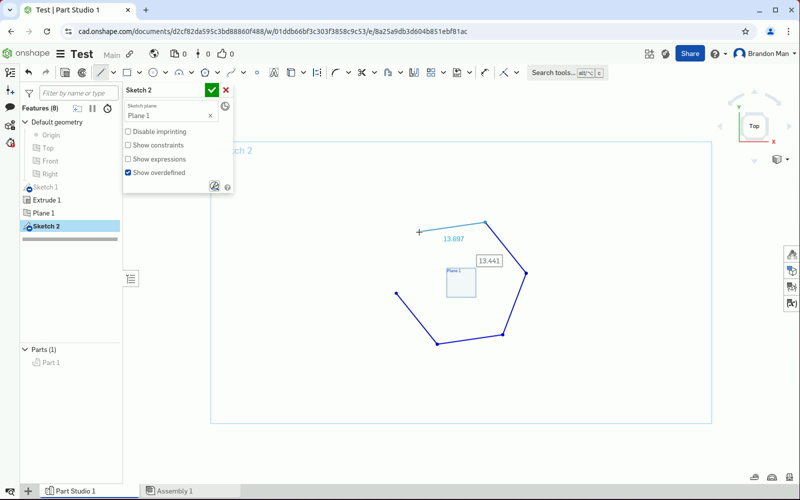
key_down(shift)
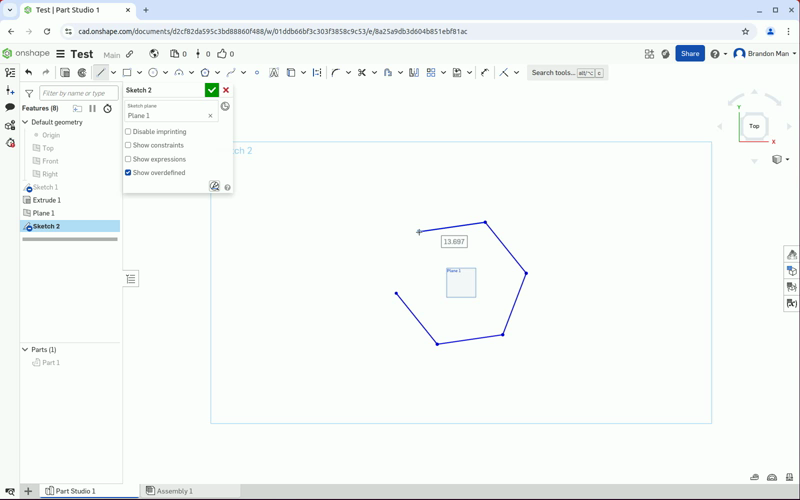
mouse_move(396, 293)
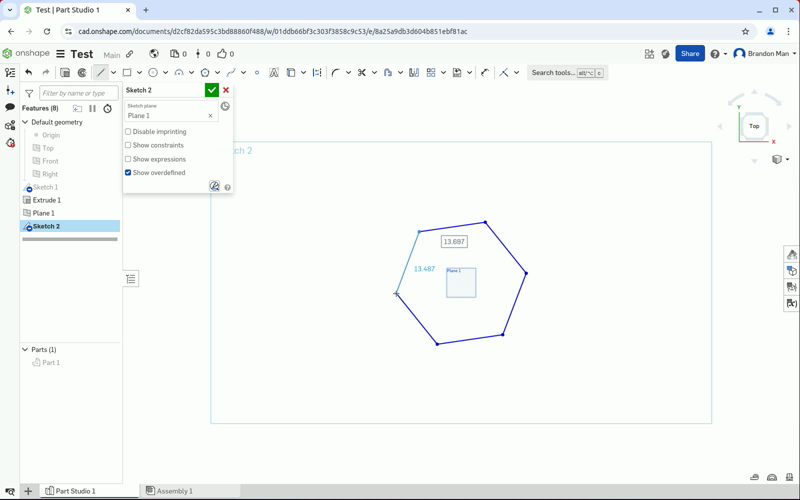
key_up(shift)
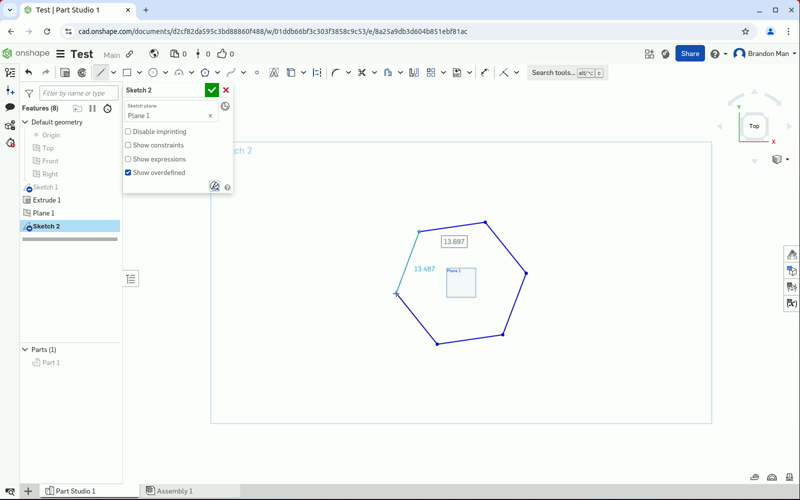
click(396, 293)
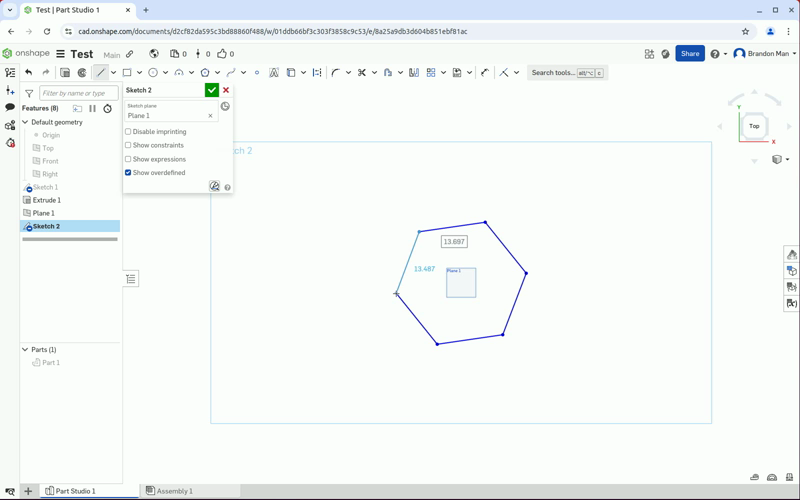
key(esc)
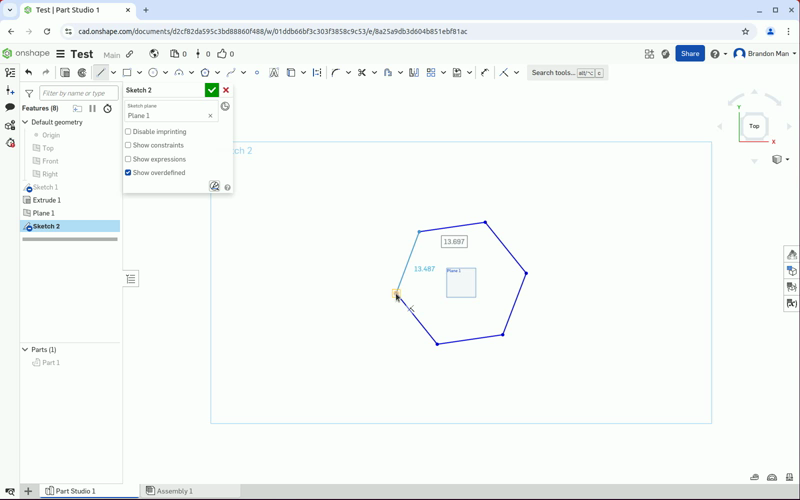
mouse_move(428, 288)
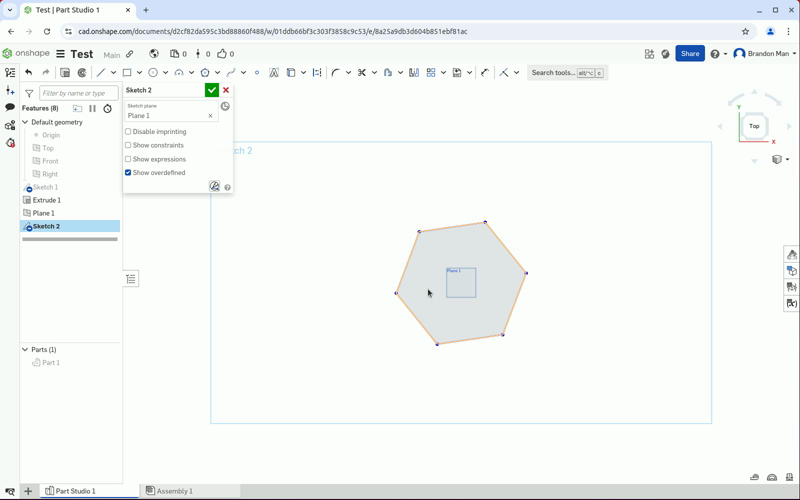
click(428, 288)
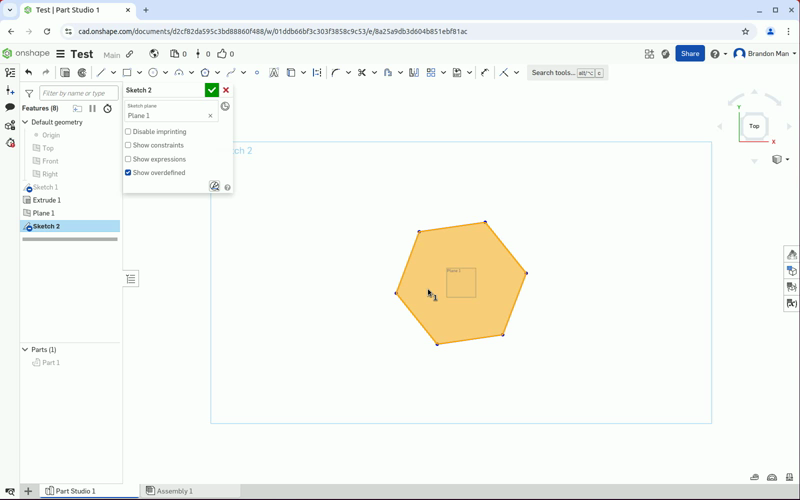
mouse_move(73, 352)
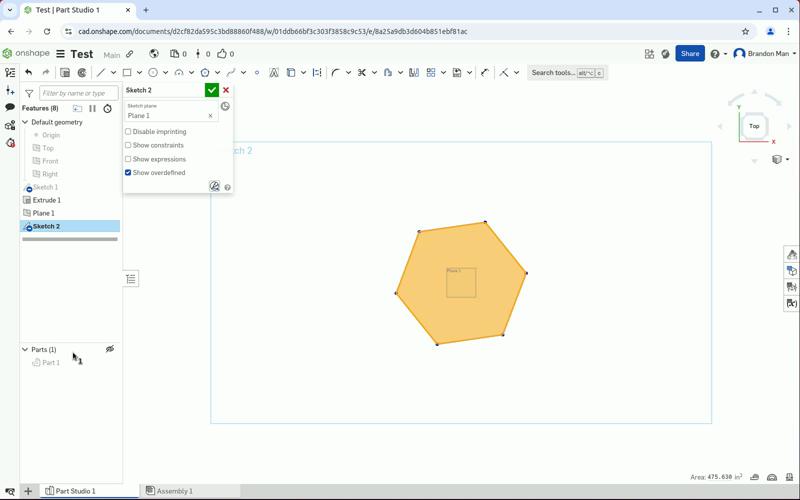
key(shift+y)
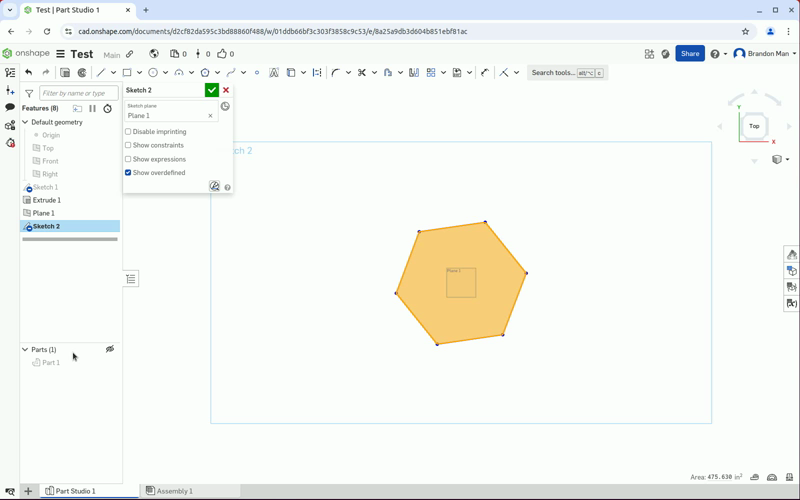
key(shift+e)
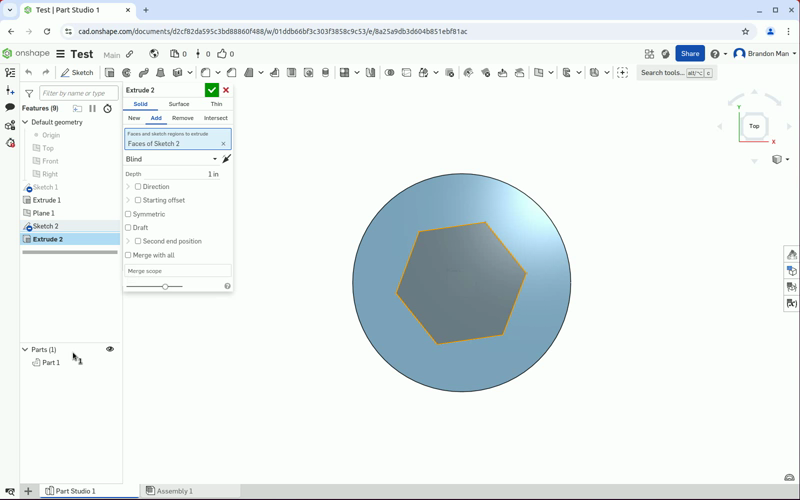
mouse_move(143, 106)
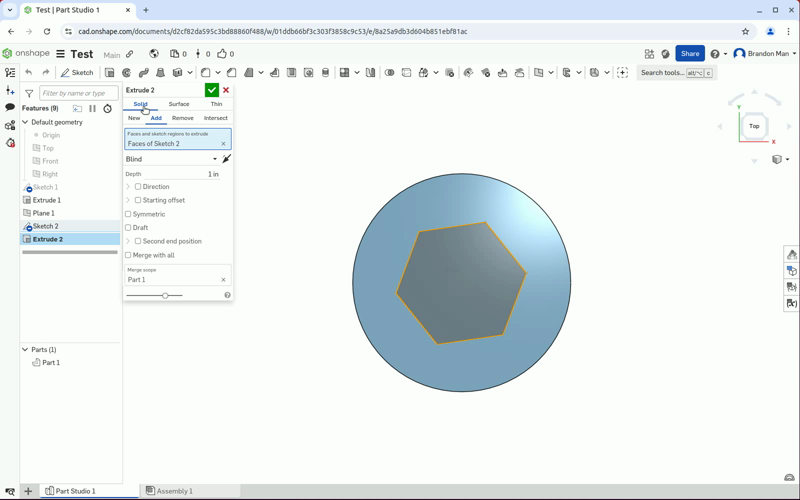
click(143, 106)
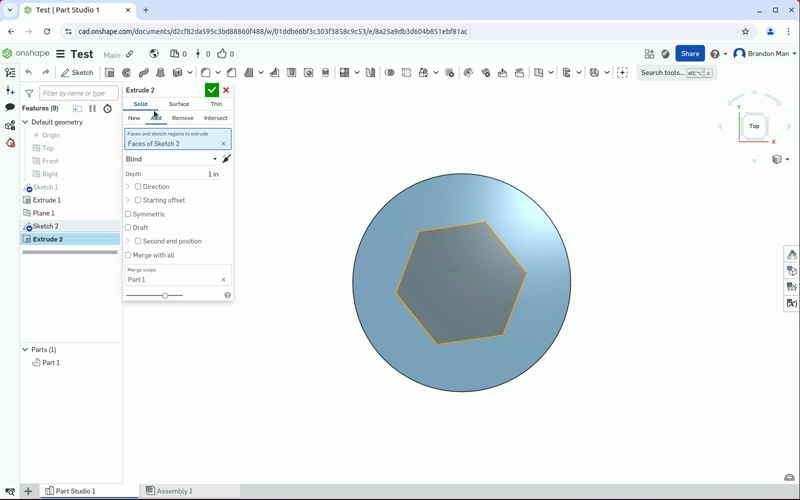
mouse_move(186, 120)
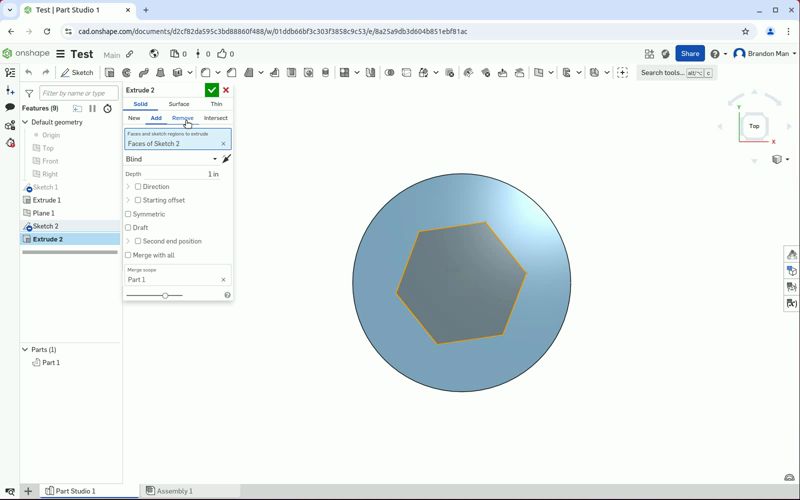
click(186, 120)
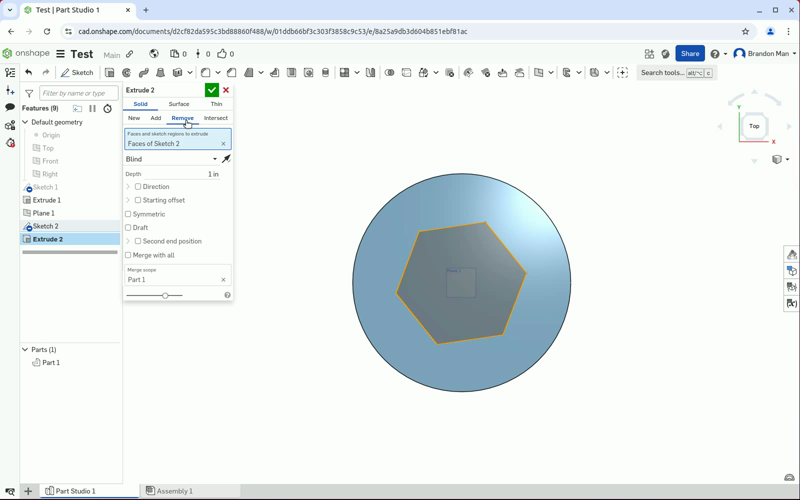
key(tab, 4)
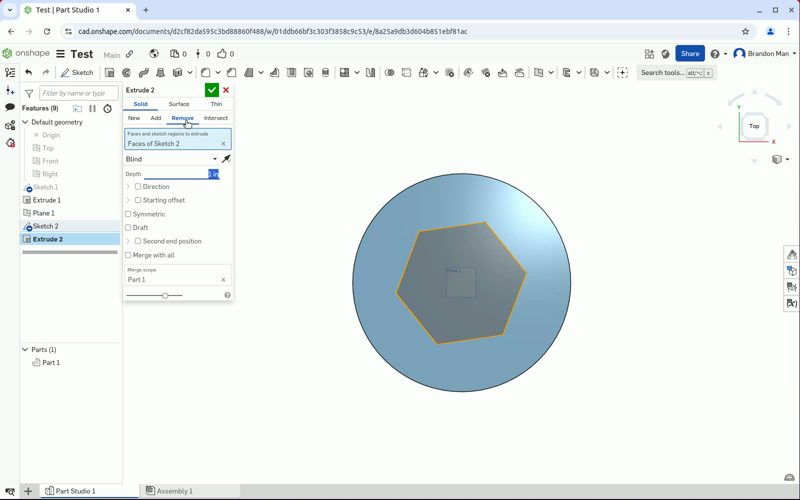
text(11.554)
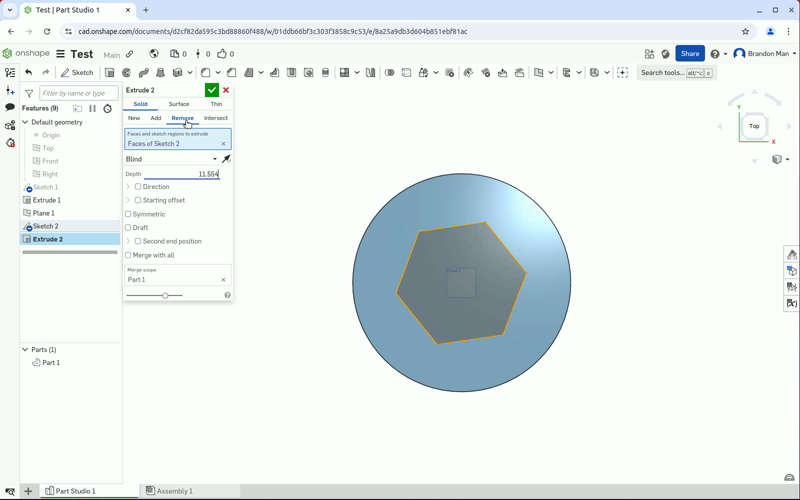
key(tab, 6)
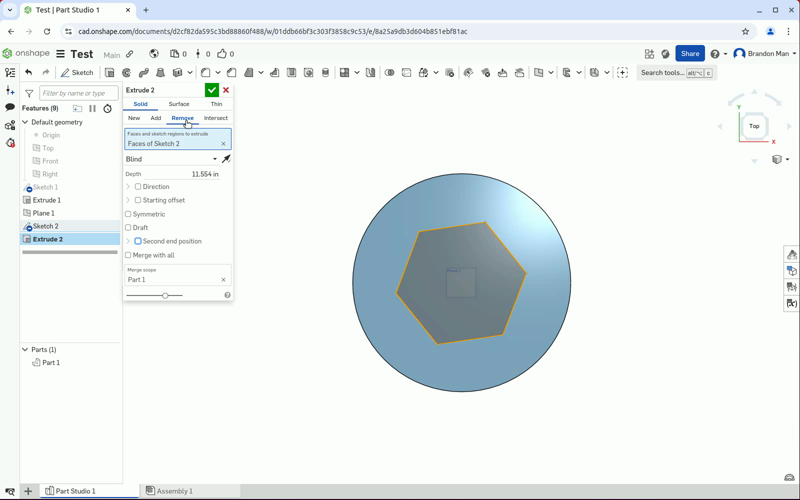
key(space)
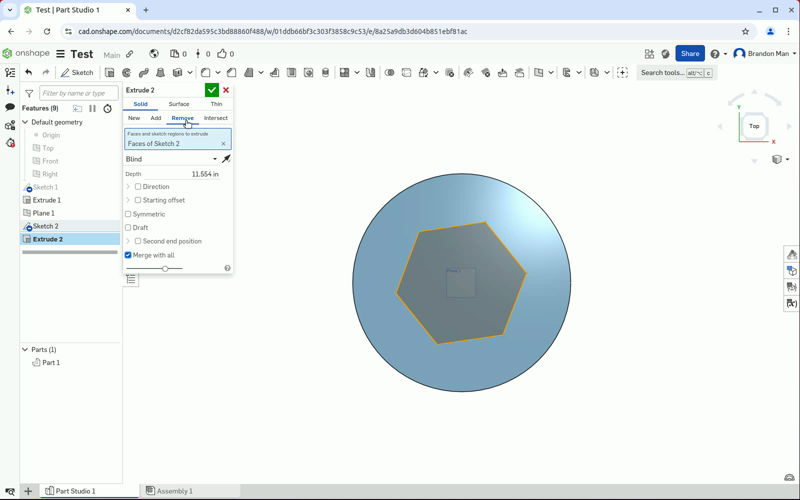
key(enter)
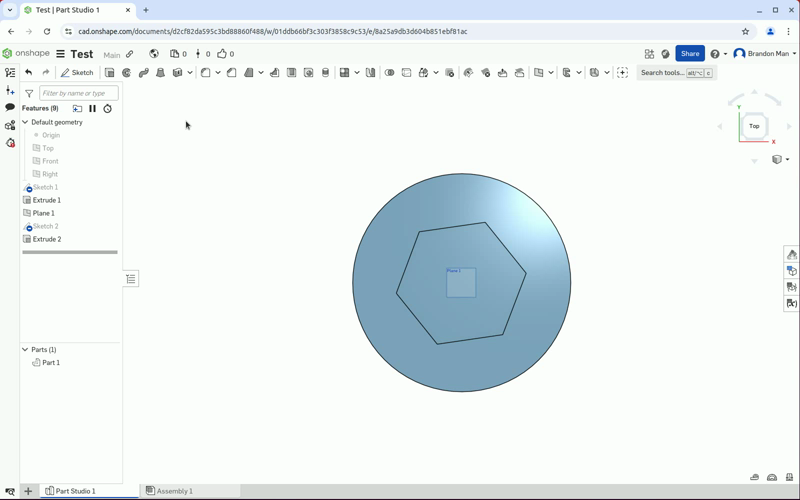
key(shift+h)
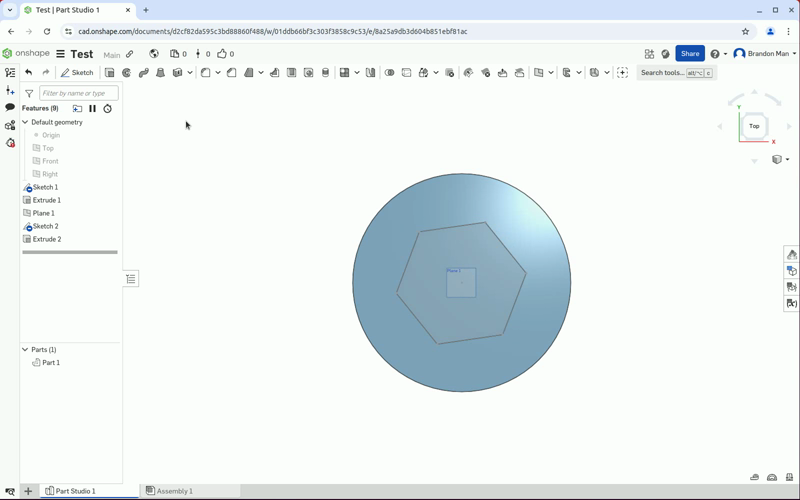
key(shift+h)
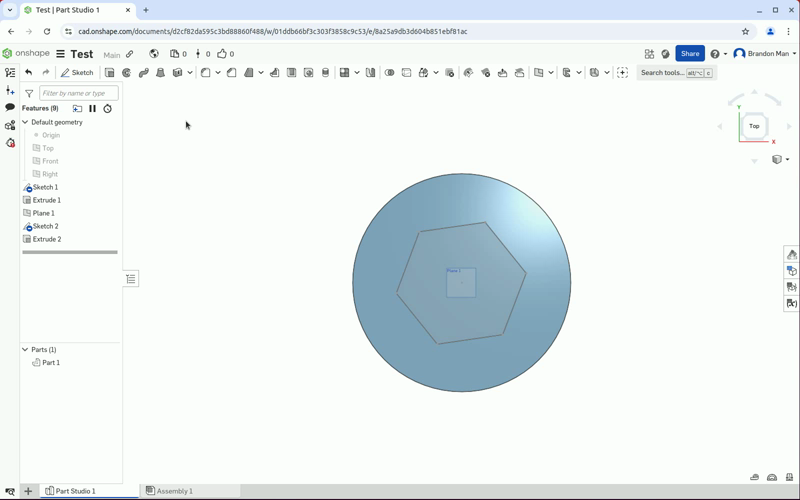
key(shift+7)
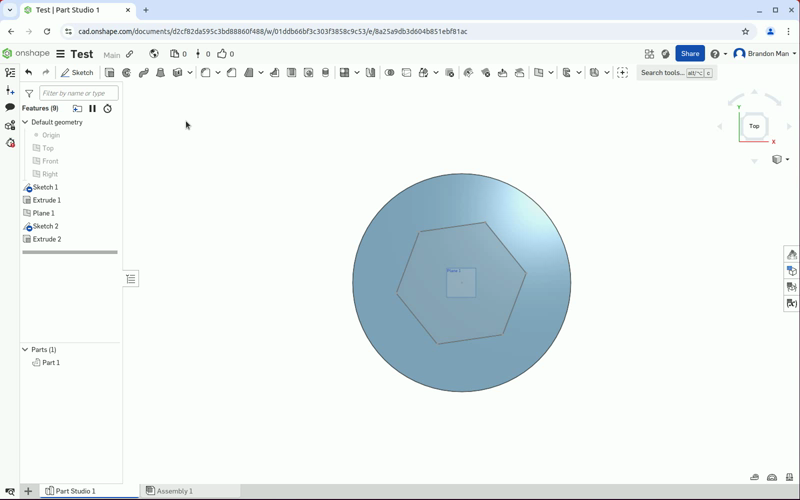
key(up, 3)
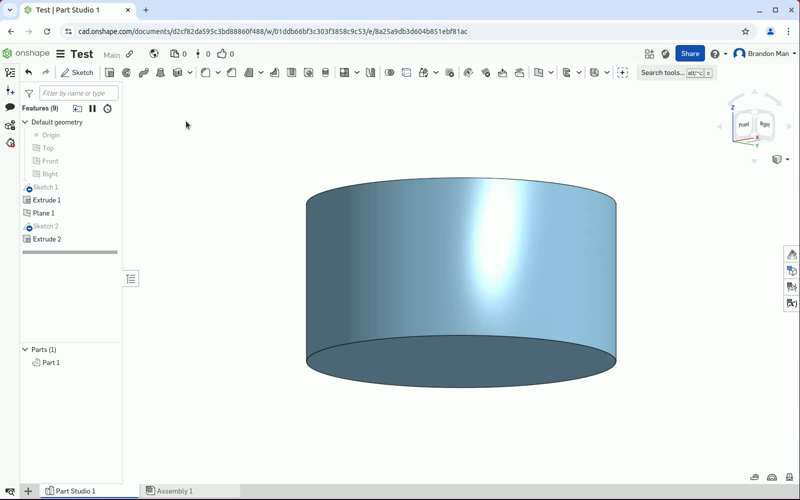
key(left, 3)
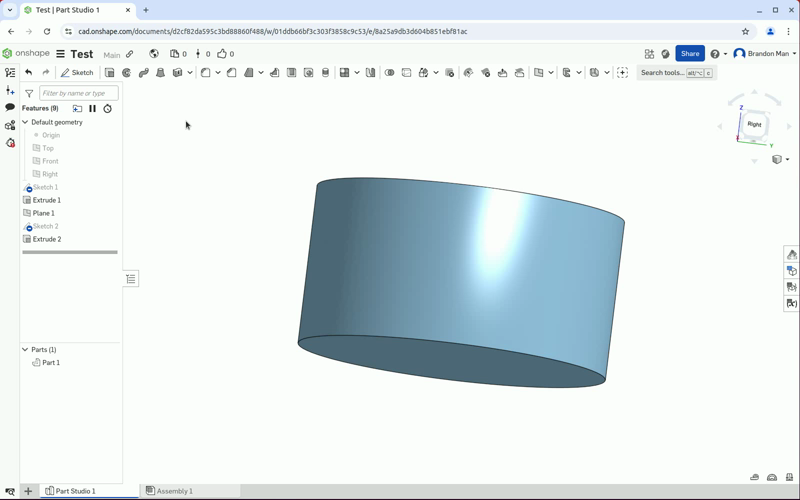
key(right, 3)
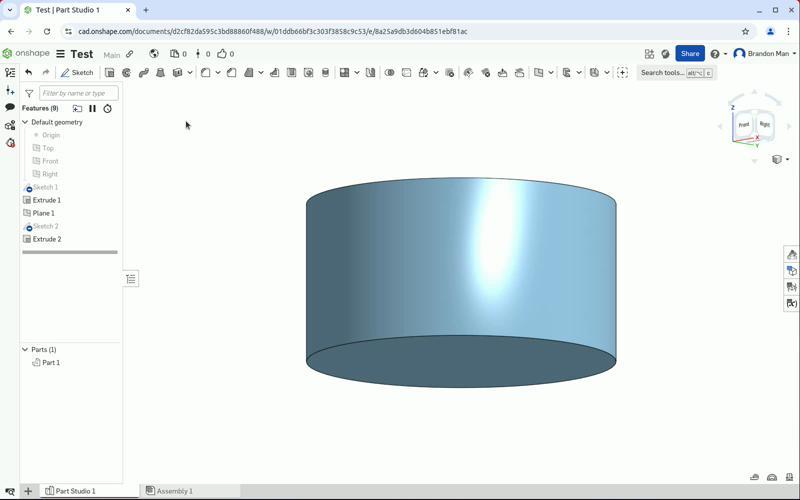
key(down, 3)
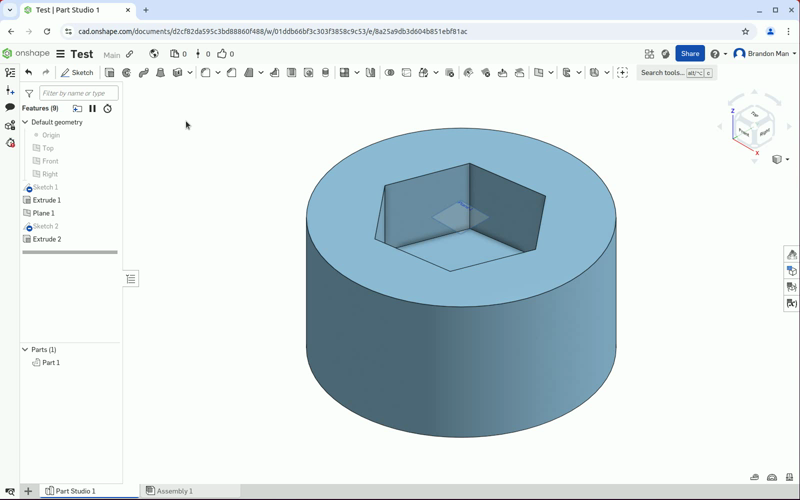
mouse_move(73, 189)
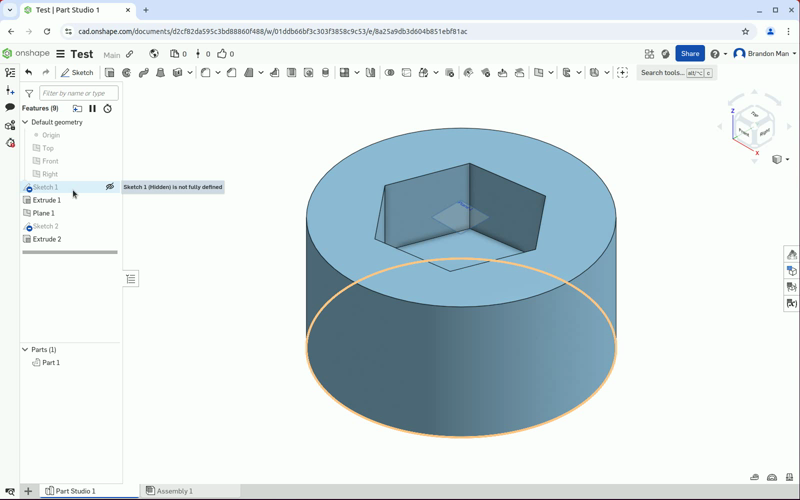
click(73, 189)